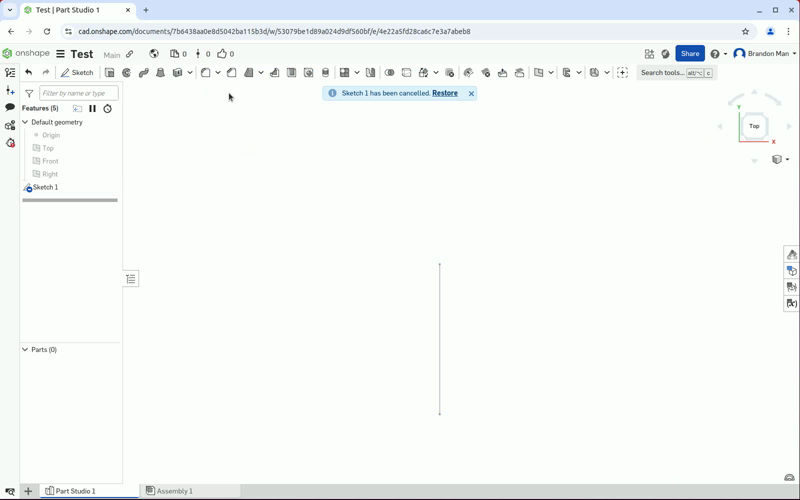
key(shift+h)
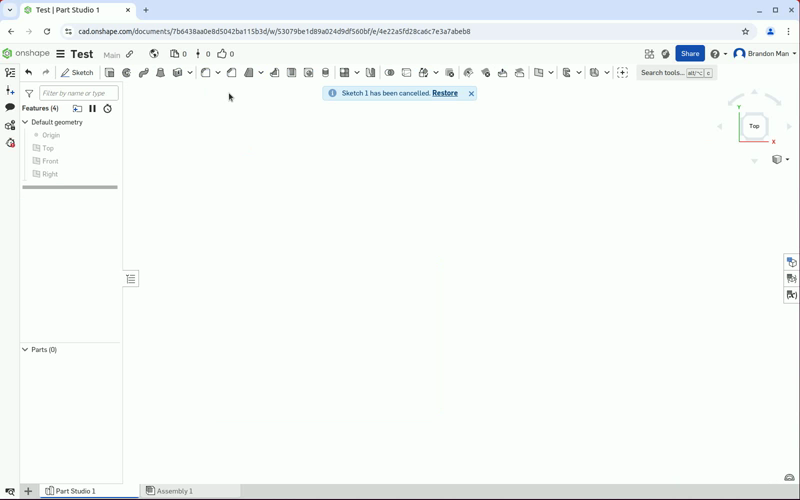
key(shift+s)
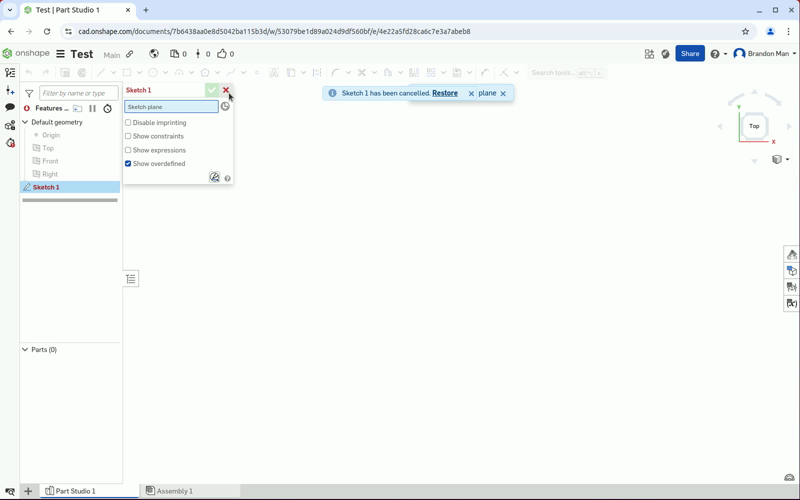
mouse_move(73, 150)
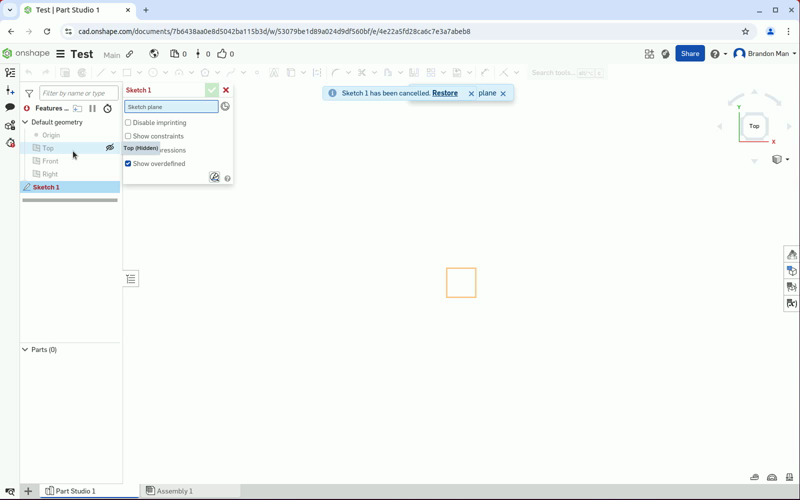
click(73, 150)
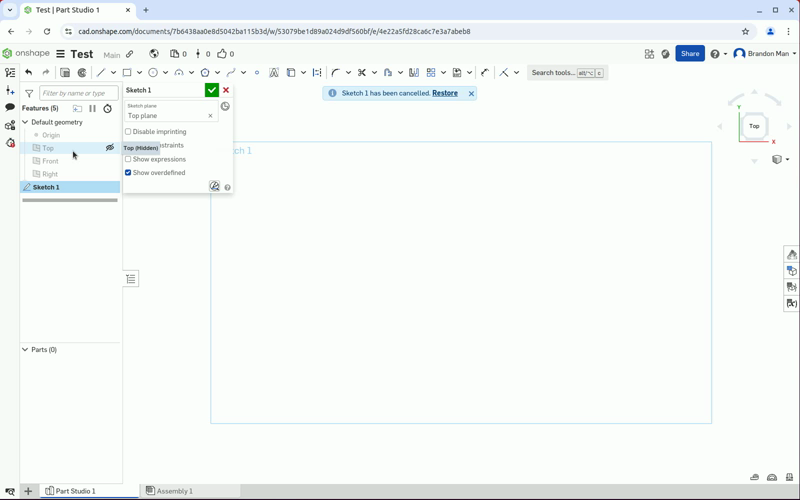
mouse_move(73, 352)
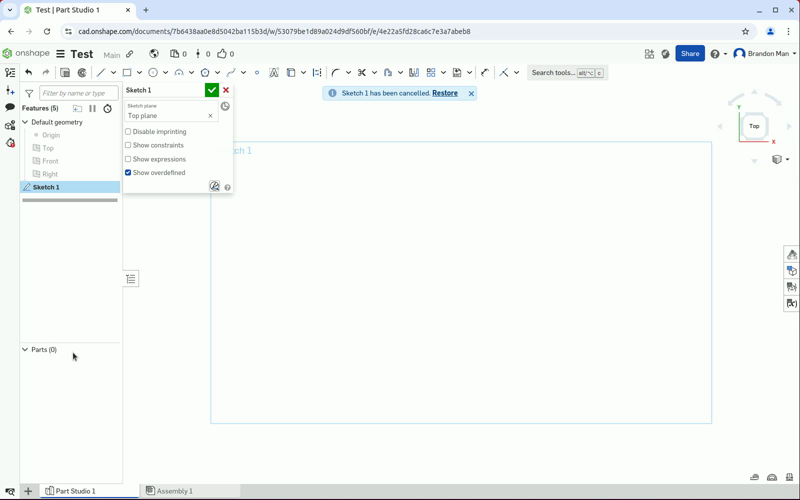
key(y)
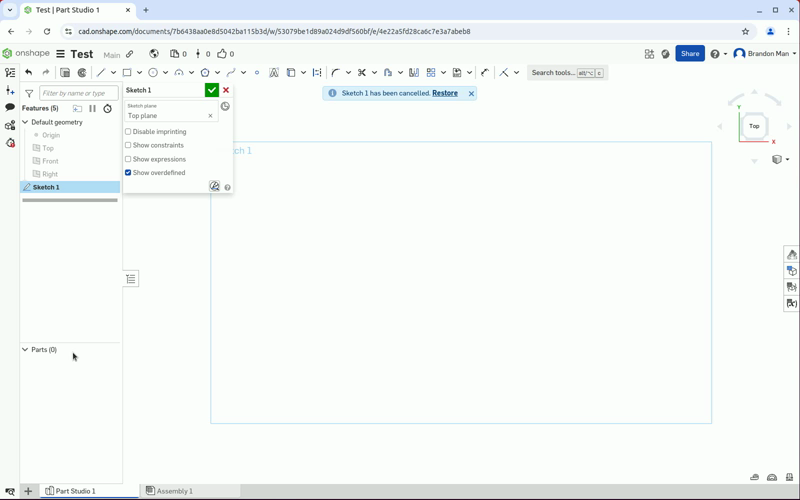
key(l)
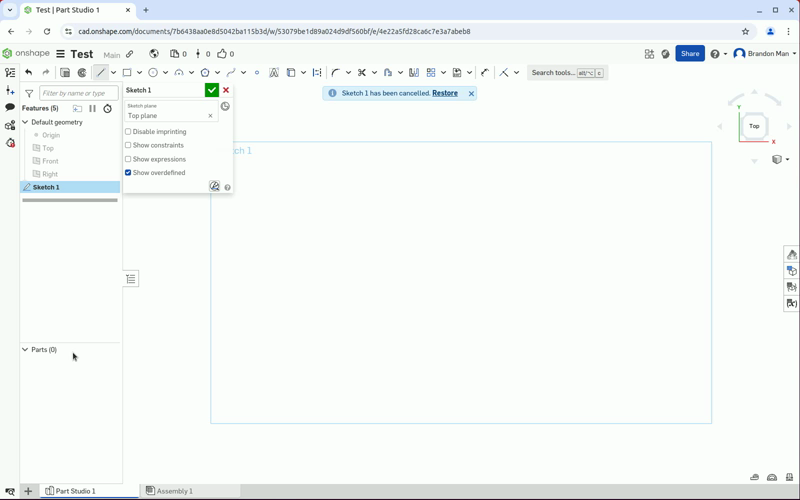
key_down(shift)
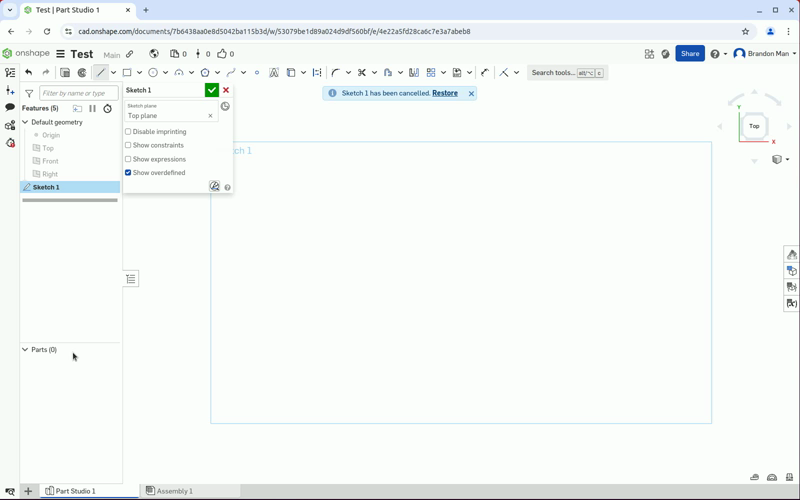
mouse_move(348, 395)
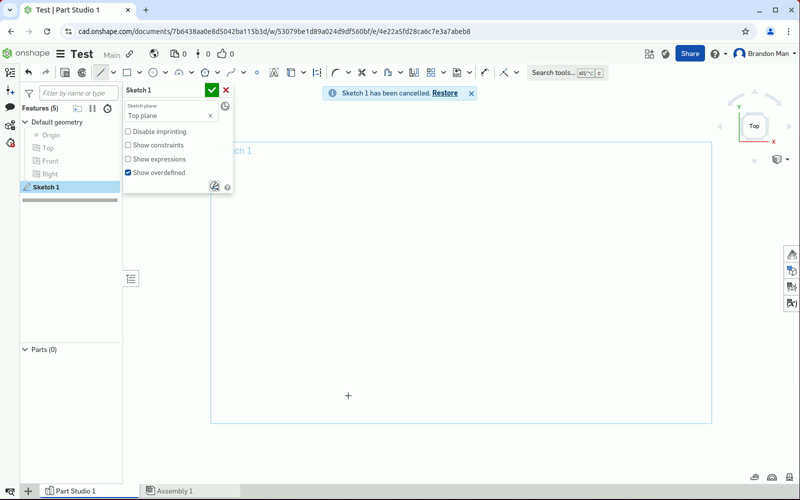
click(348, 395)
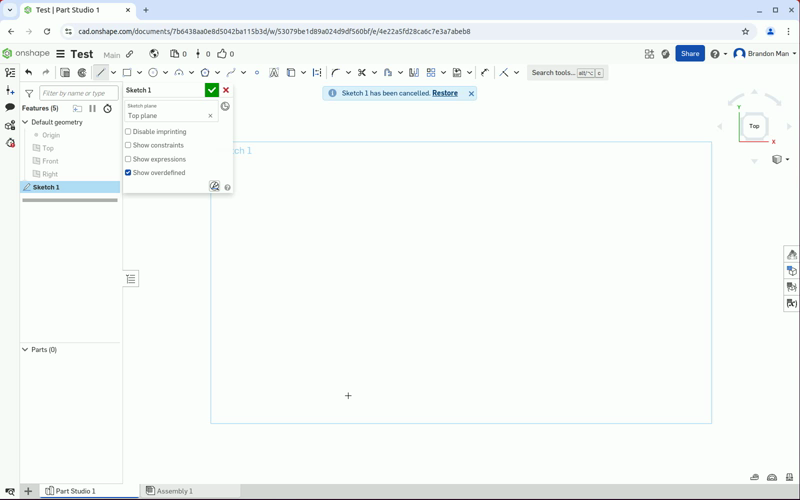
key_up(shift)
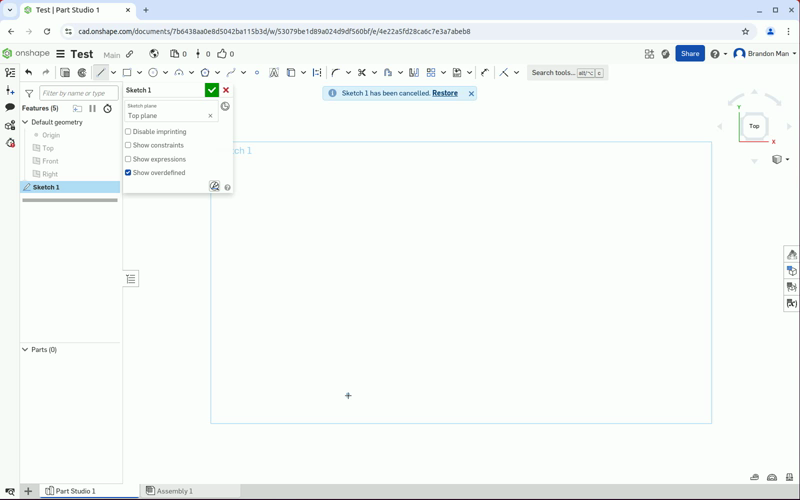
key_down(shift)
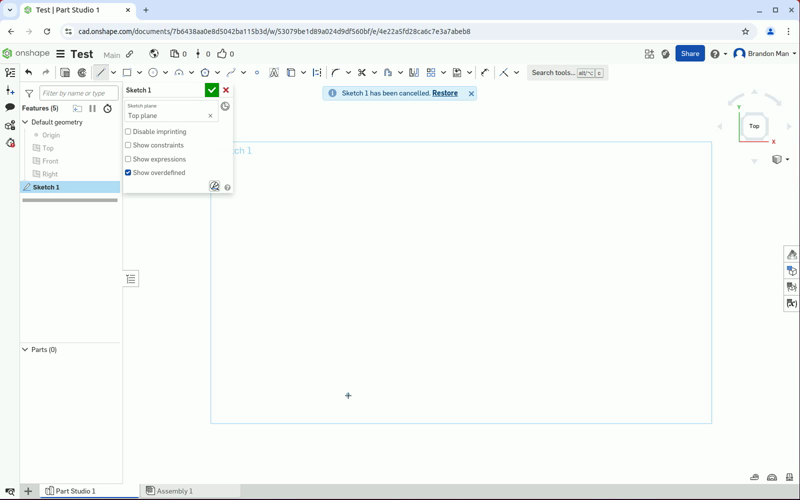
mouse_move(572, 395)
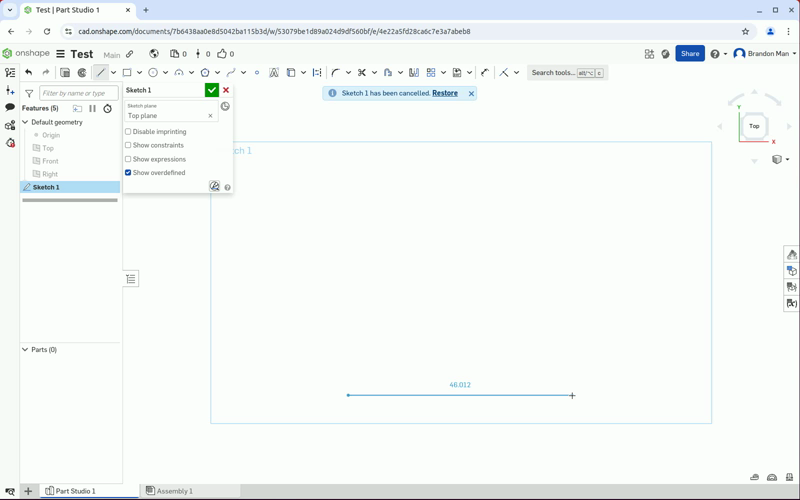
click(572, 395)
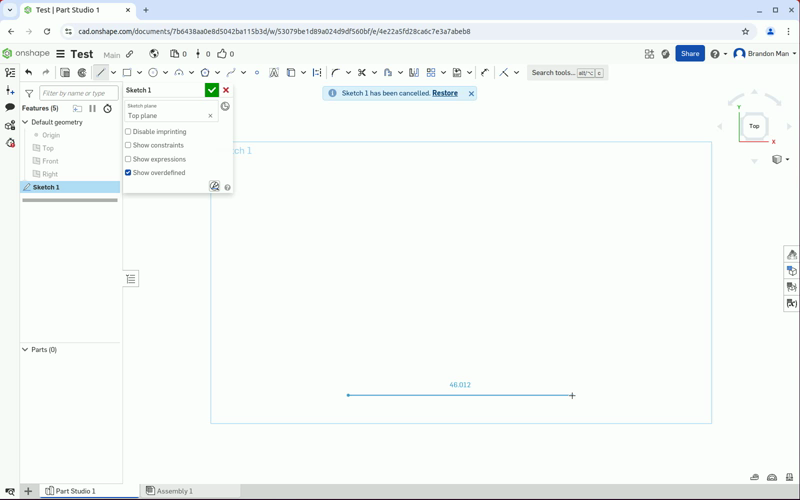
key_up(shift)
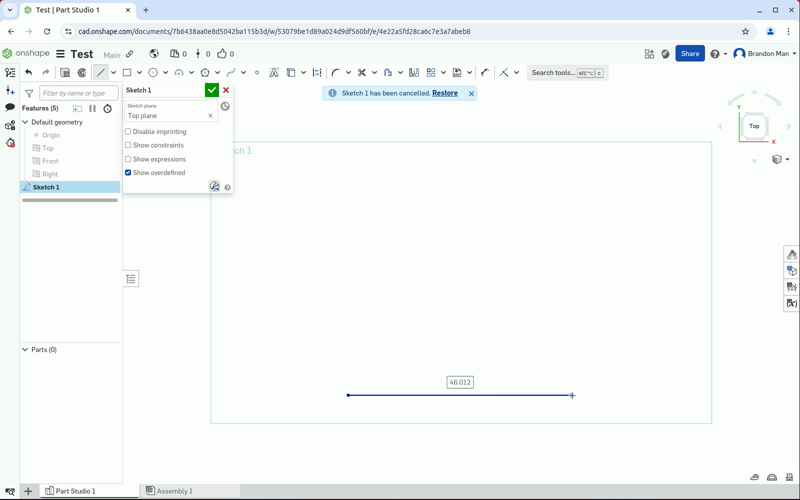
key_down(shift)
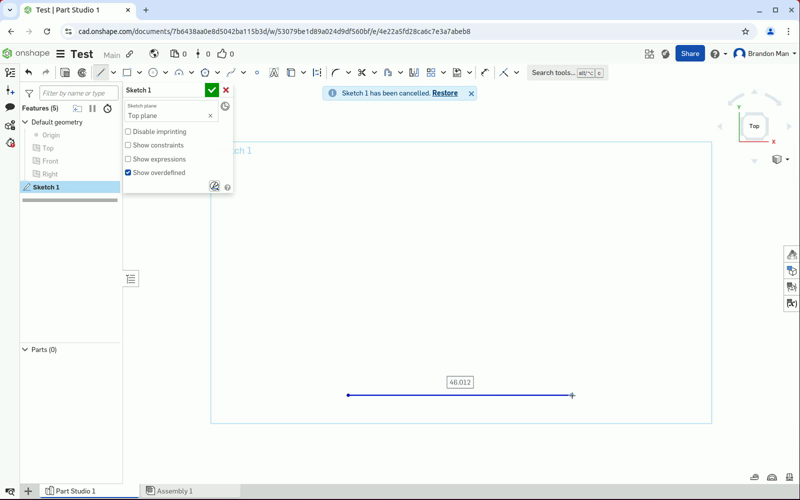
mouse_move(572, 171)
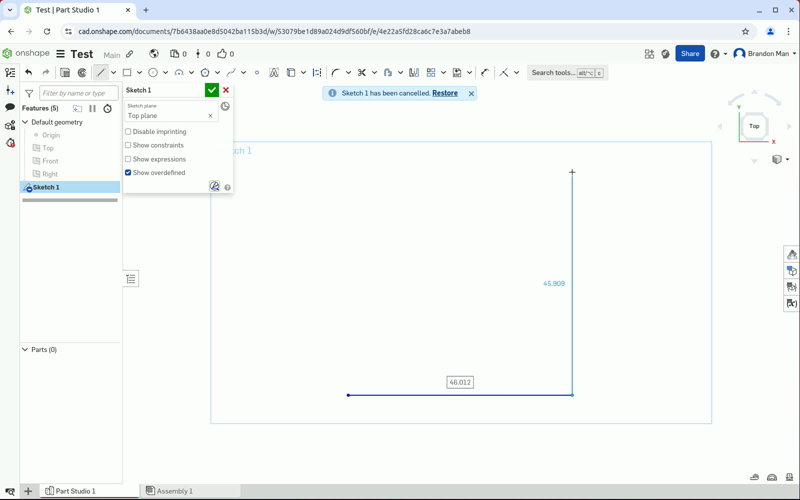
click(572, 171)
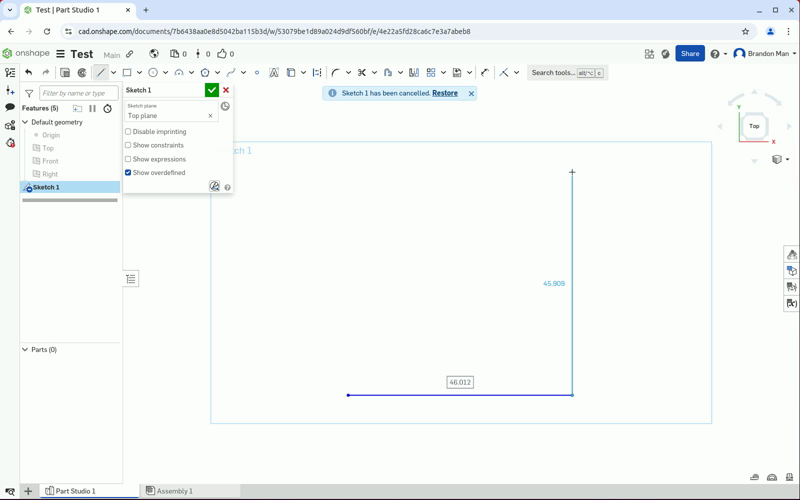
key_up(shift)
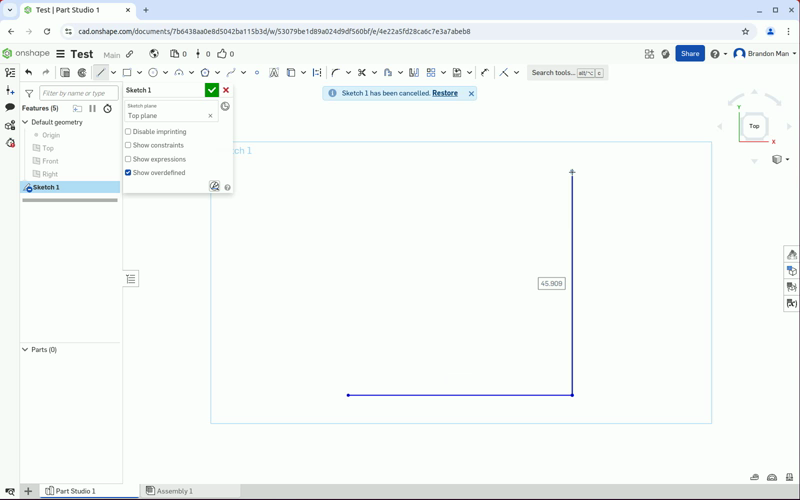
key_down(shift)
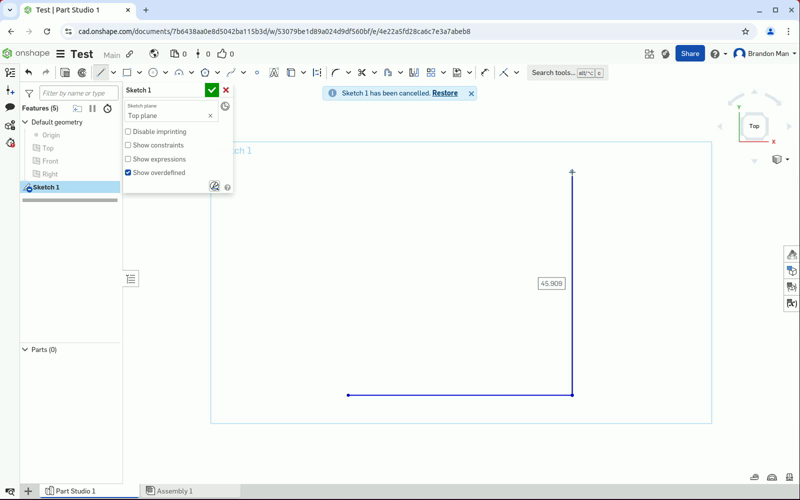
mouse_move(348, 171)
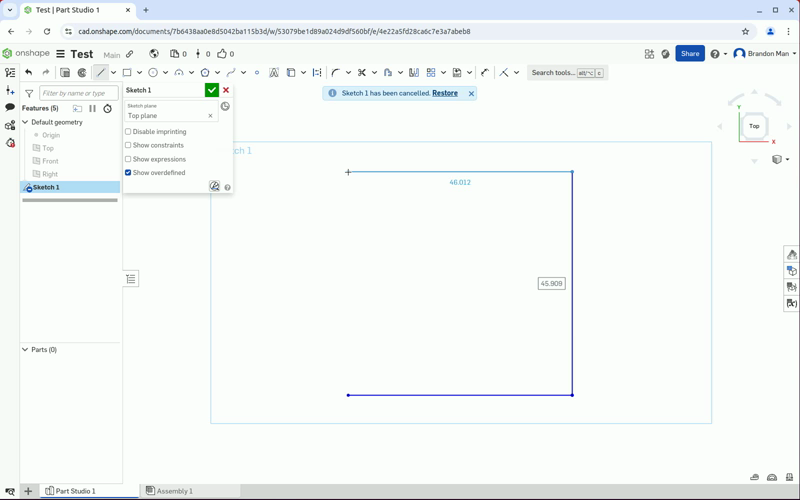
click(348, 171)
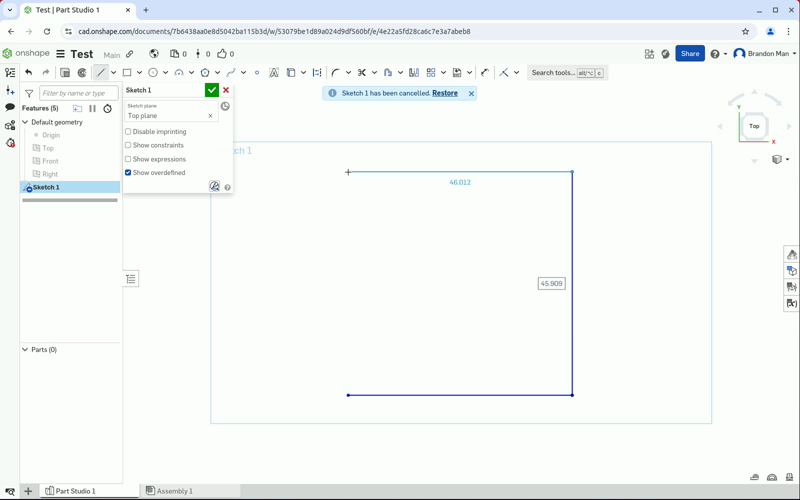
key_up(shift)
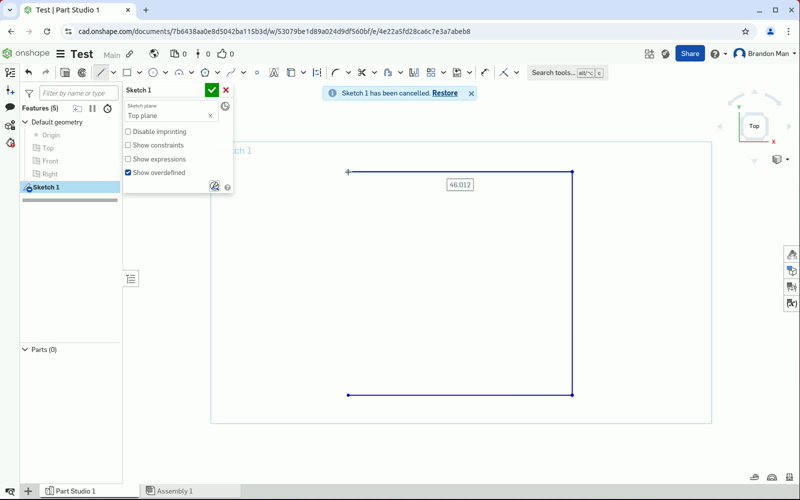
key_down(shift)
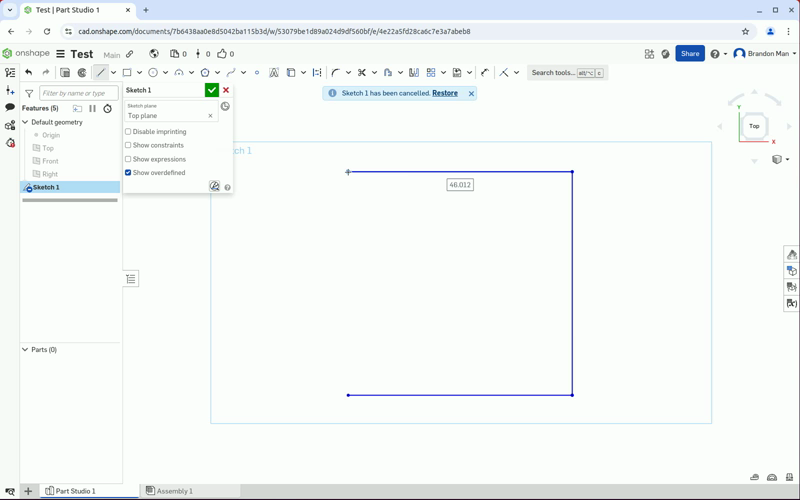
mouse_move(348, 395)
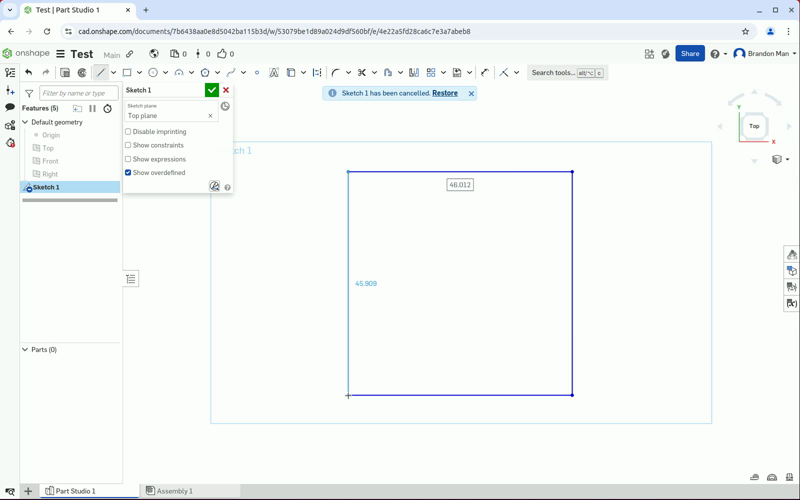
key_up(shift)
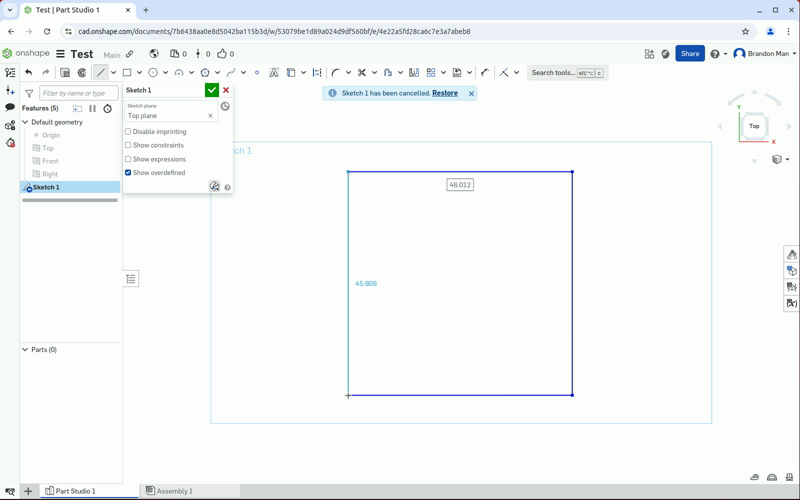
click(348, 395)
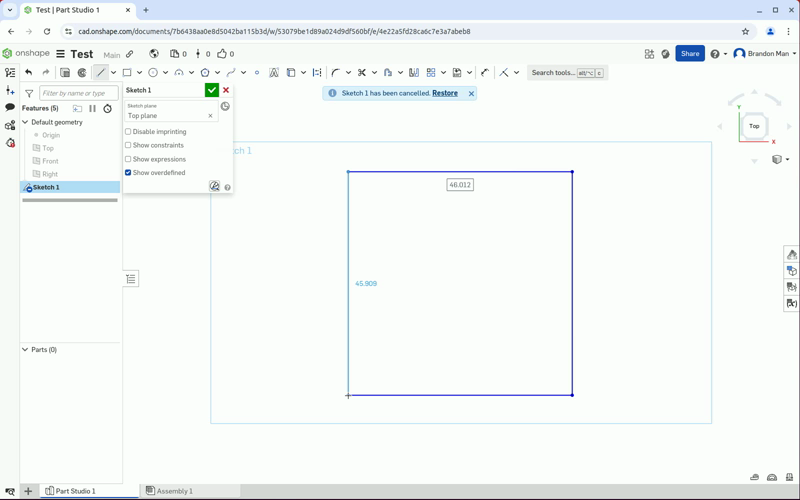
key(esc)
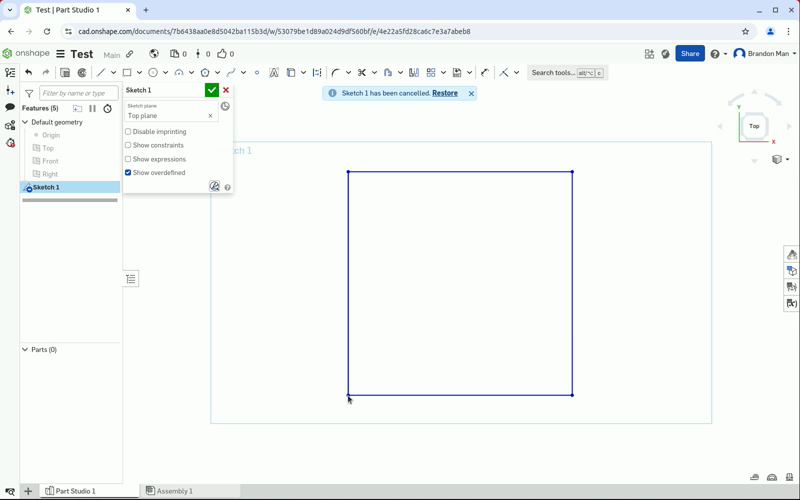
mouse_move(487, 344)
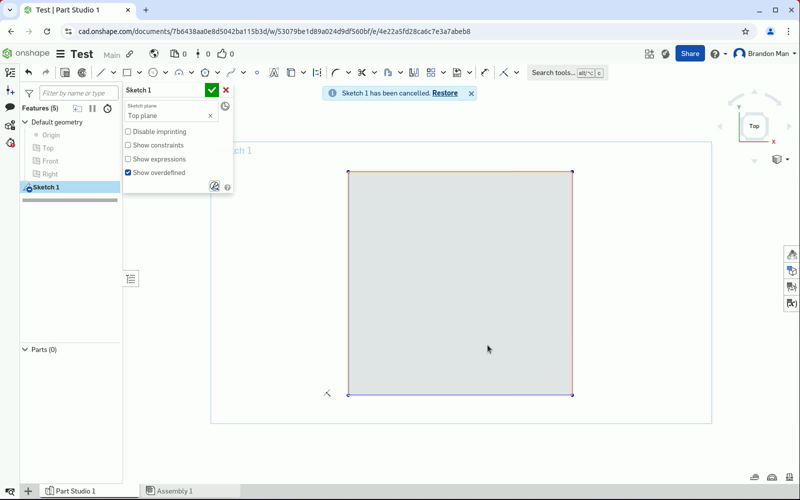
click(487, 344)
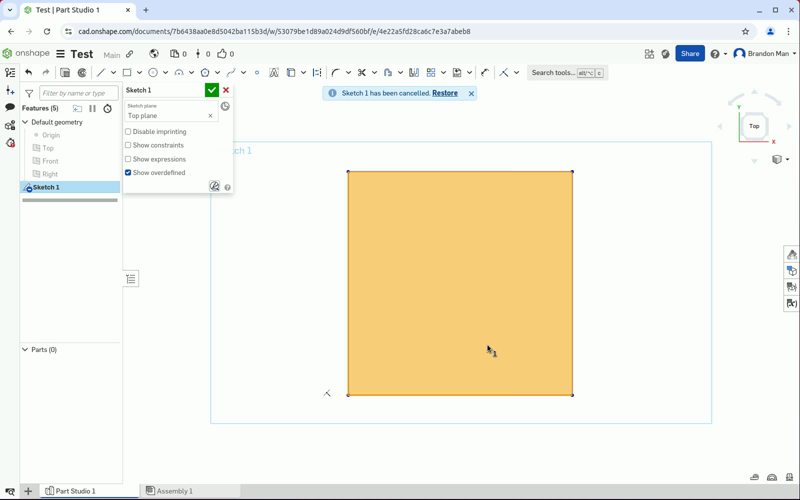
mouse_move(73, 352)
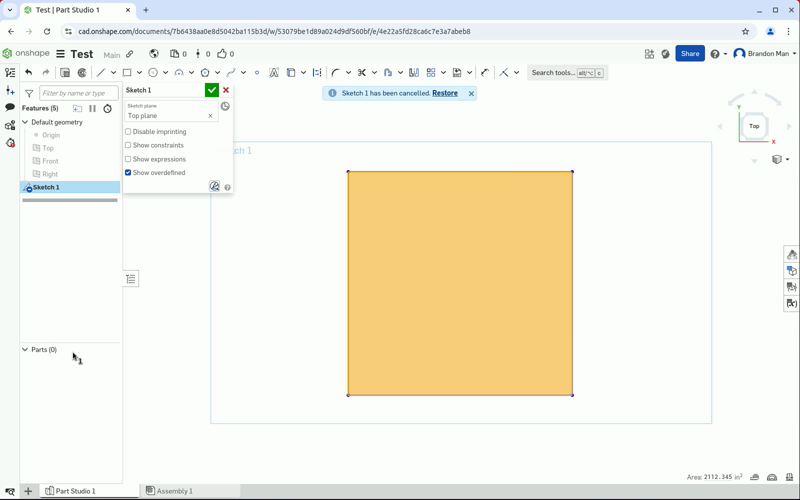
key(shift+y)
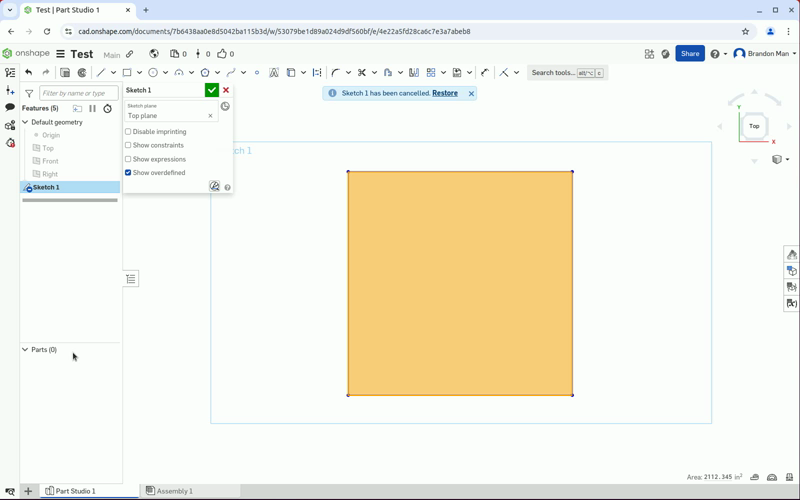
key(shift+e)
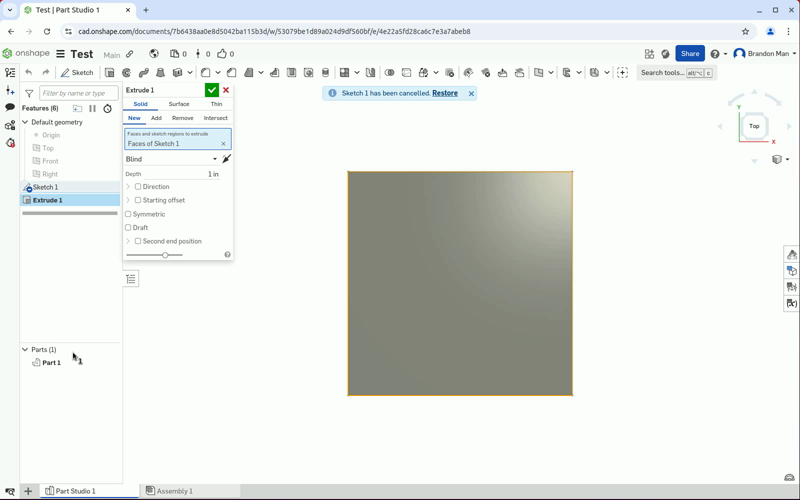
mouse_move(143, 106)
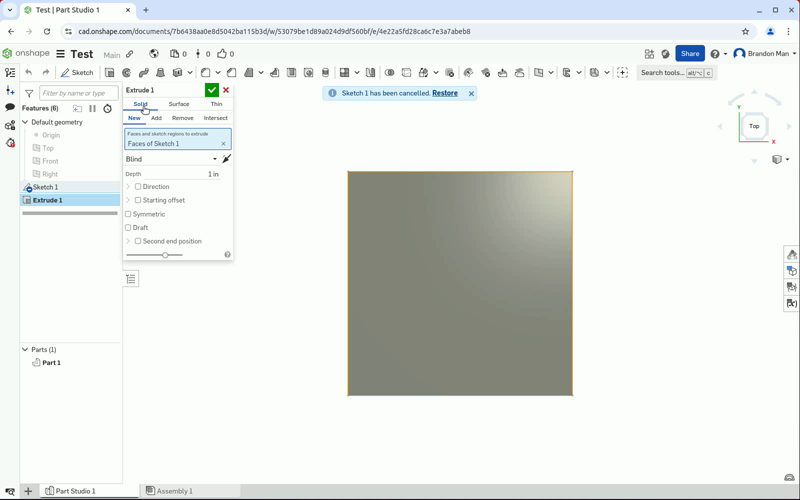
click(143, 106)
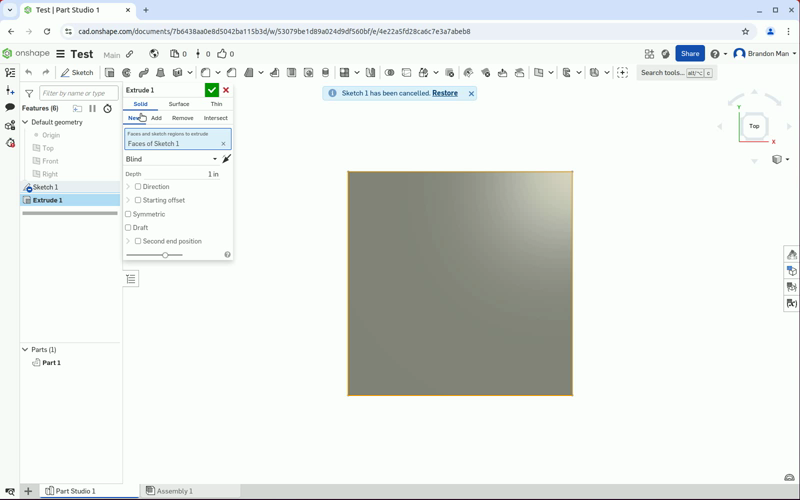
mouse_move(137, 120)
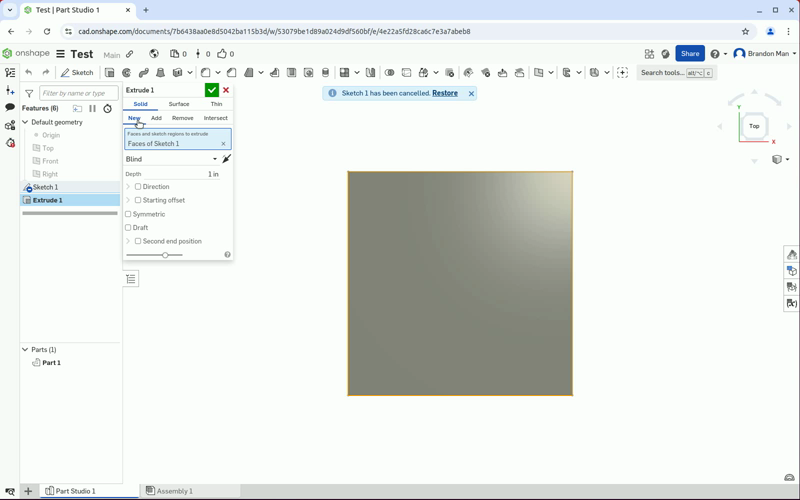
click(137, 120)
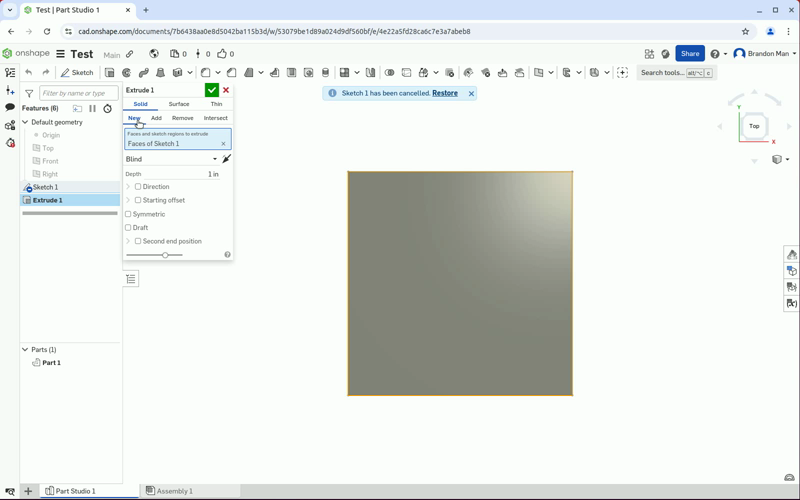
key(tab, 4)
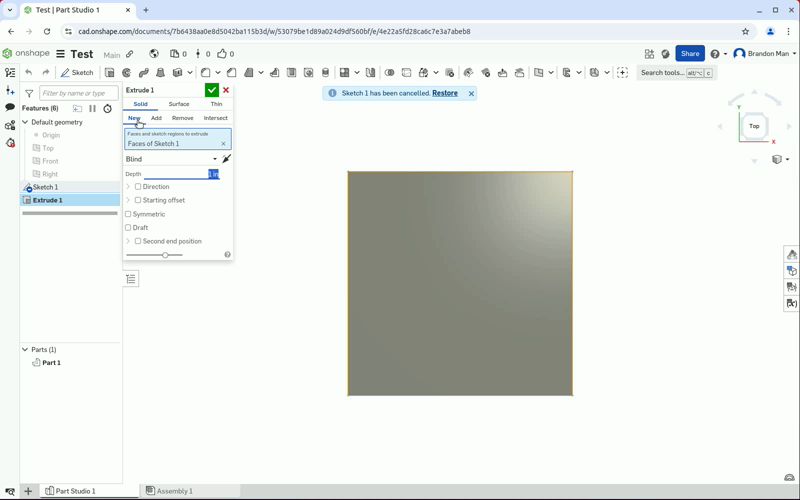
text(0.481)
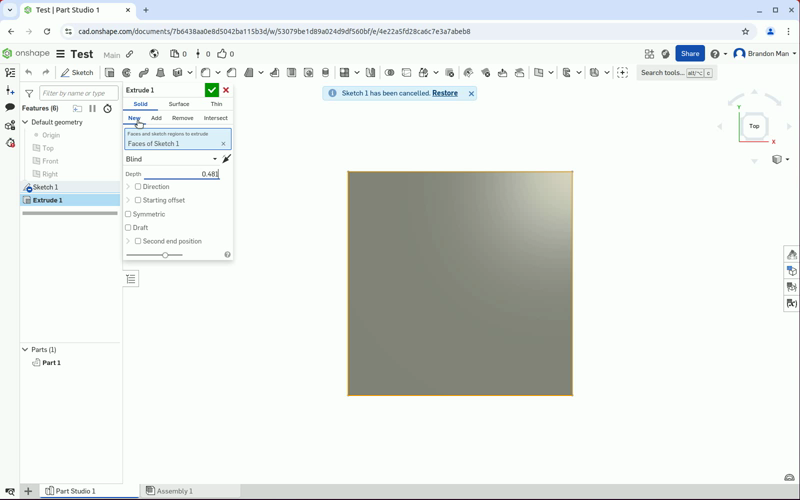
key(enter)
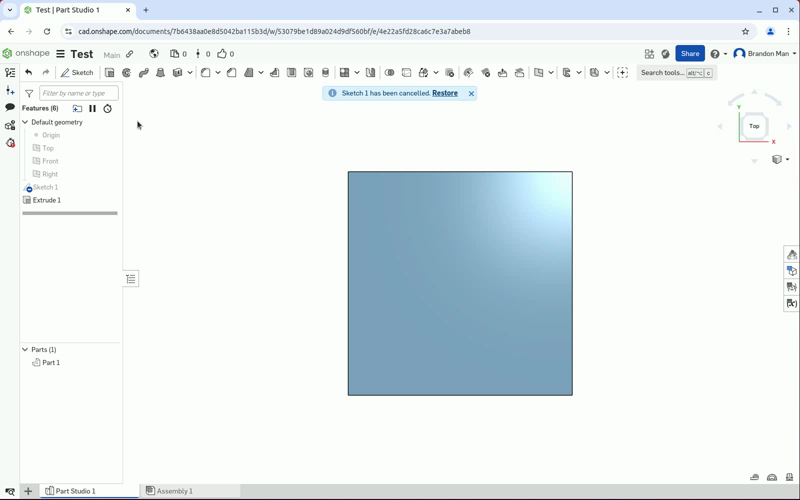
key(shift+h)
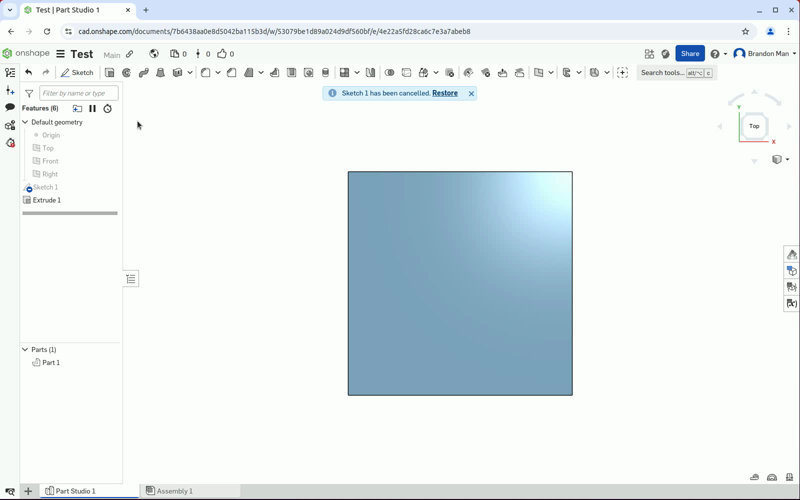
key(shift+h)
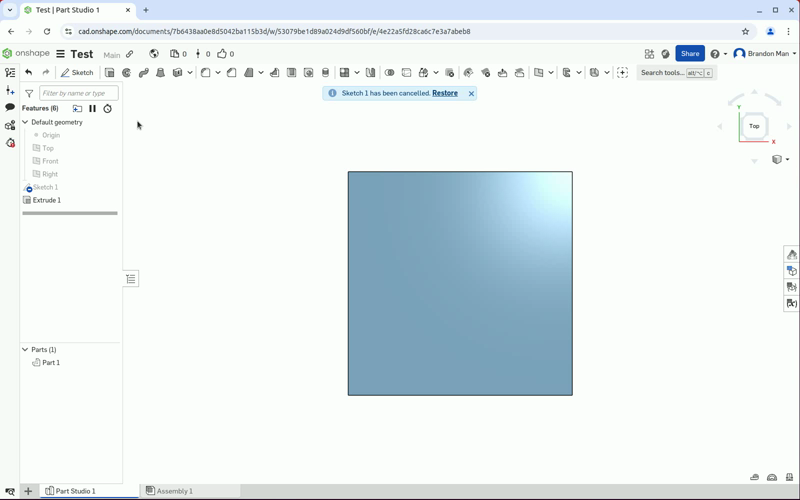
mouse_move(73, 189)
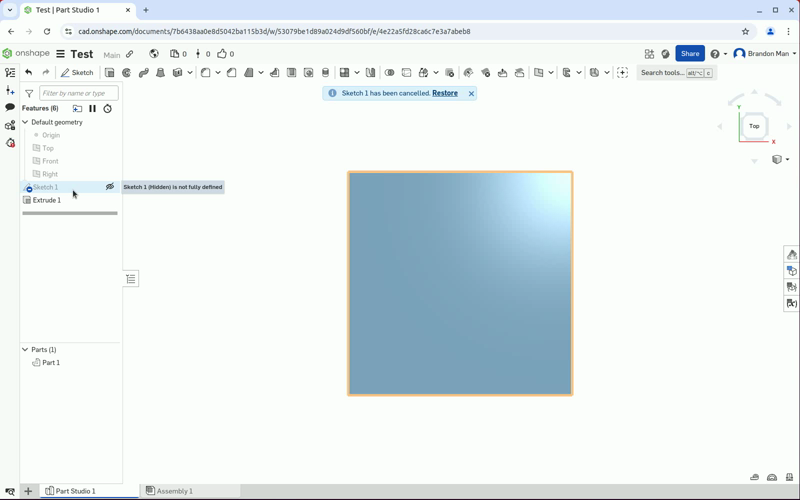
click(73, 189)
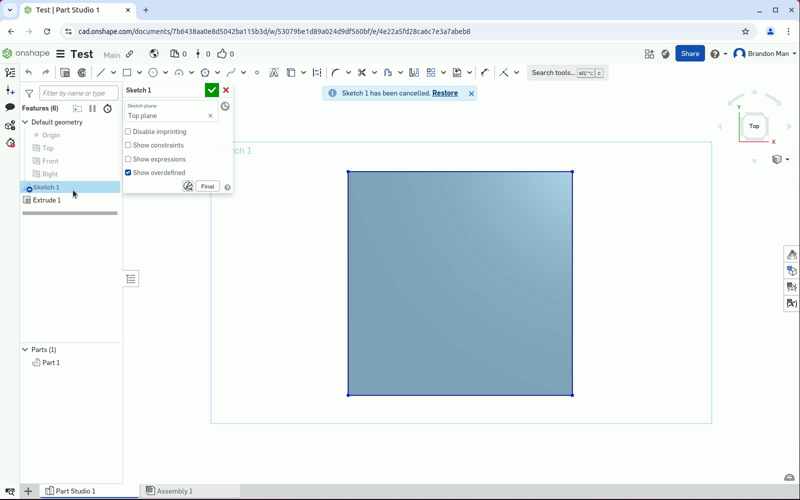
mouse_move(229, 92)
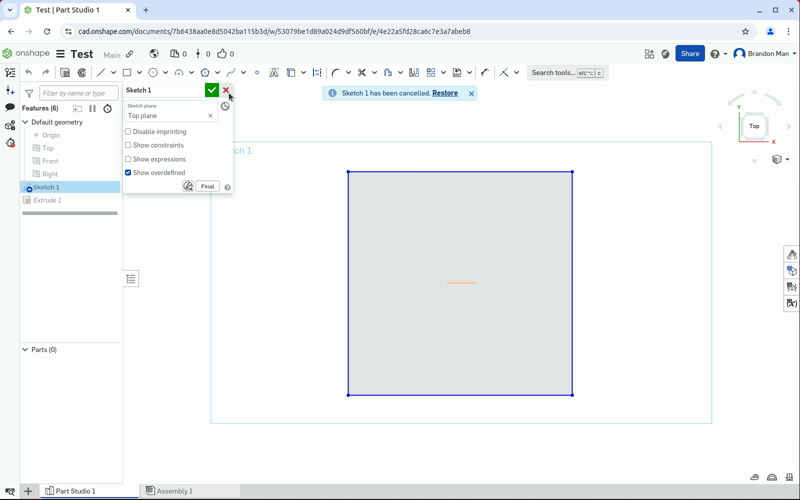
click(229, 92)
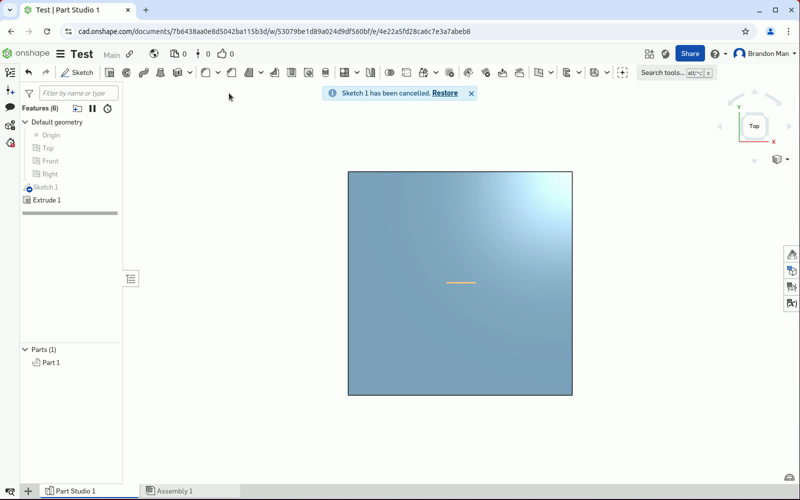
mouse_move(541, 75)
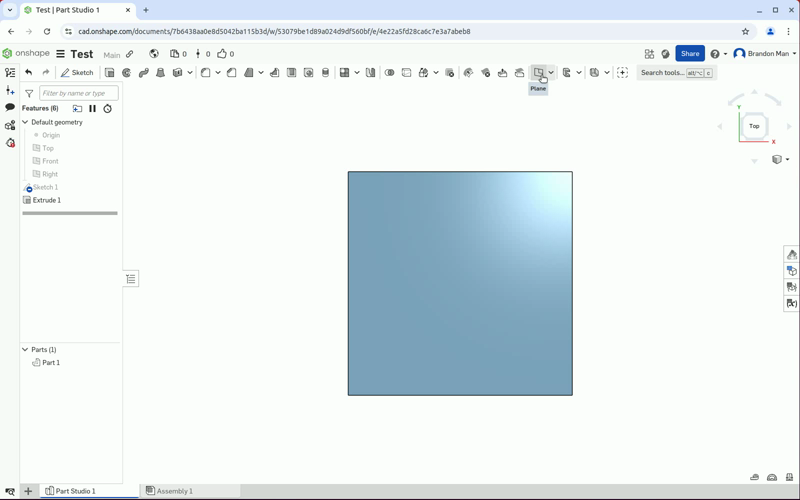
click(541, 75)
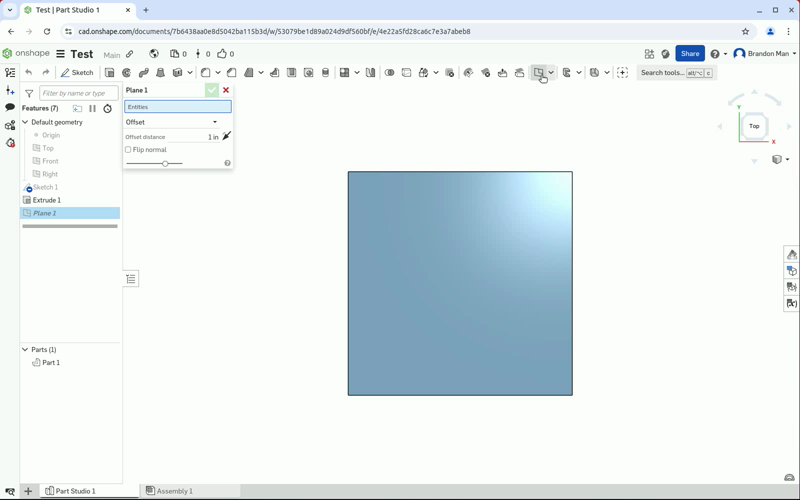
mouse_move(73, 150)
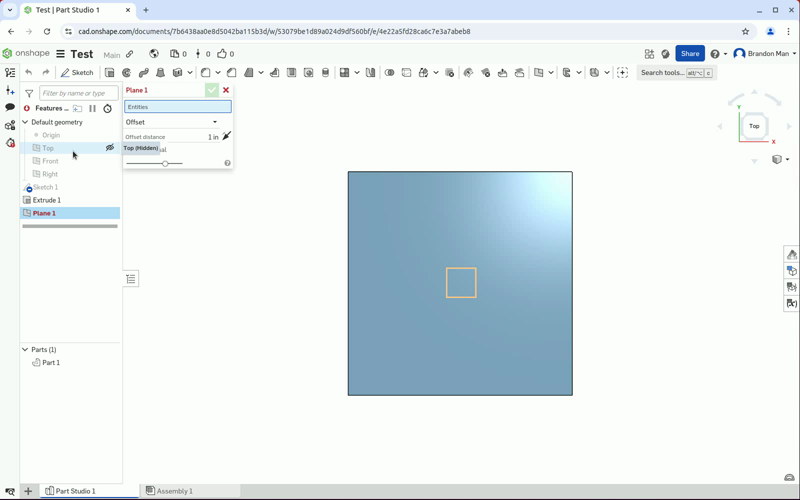
click(73, 150)
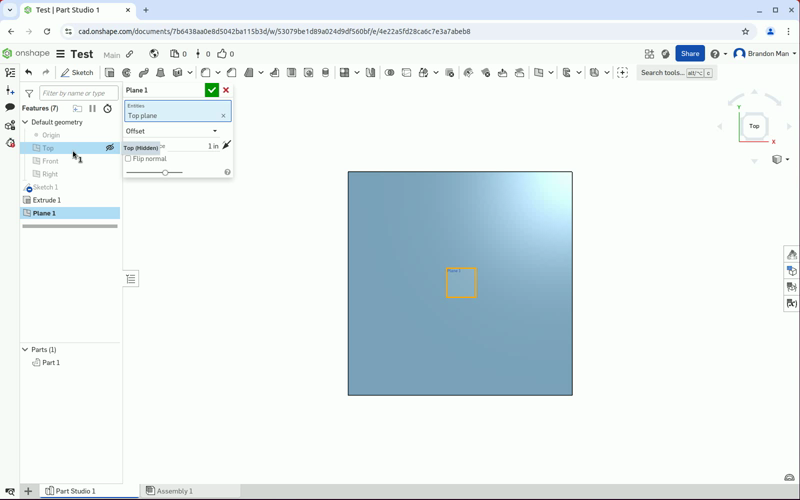
key(tab, 2)
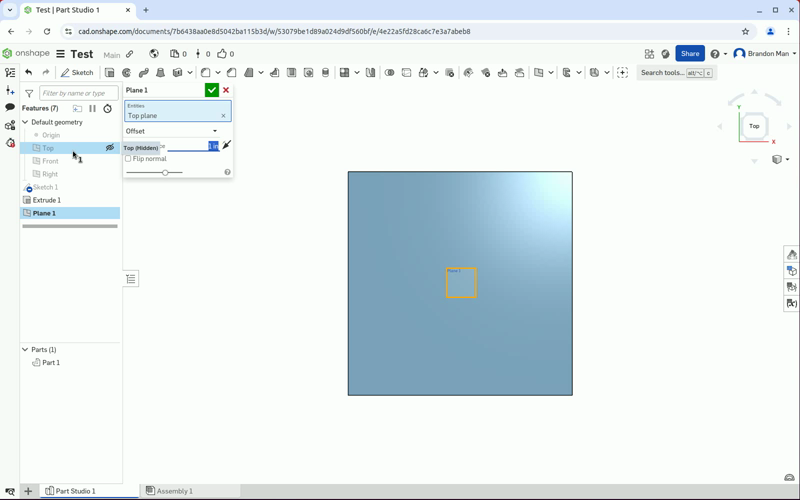
text(0.493)
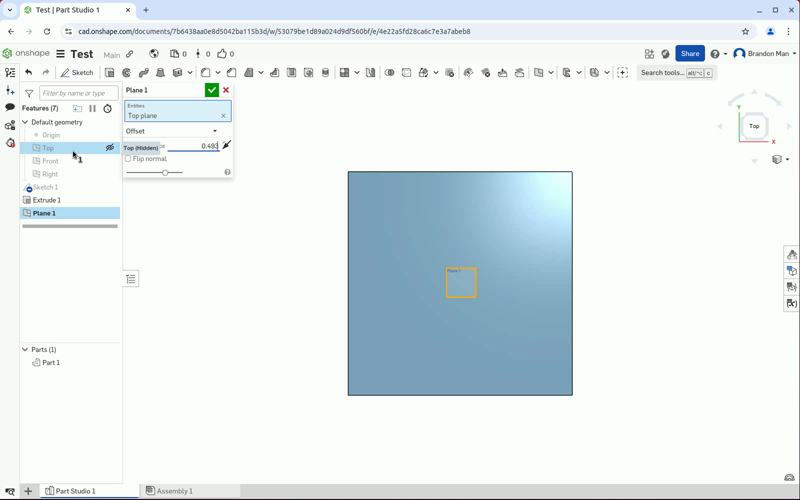
key(enter, 2)
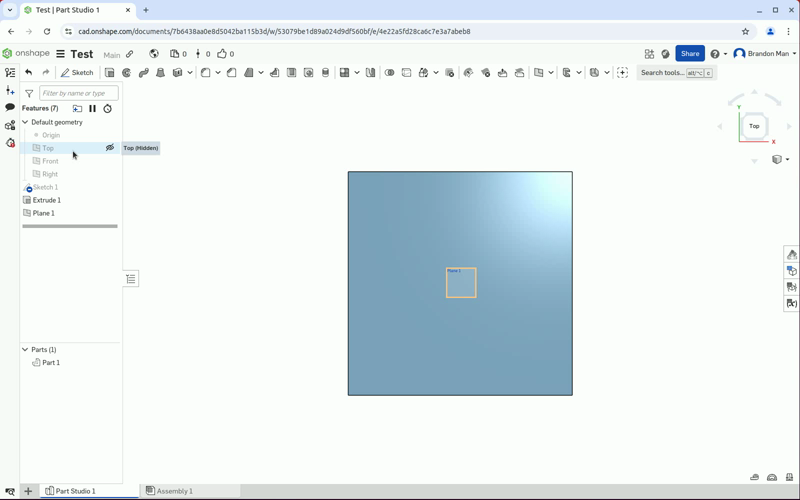
key(shift+s)
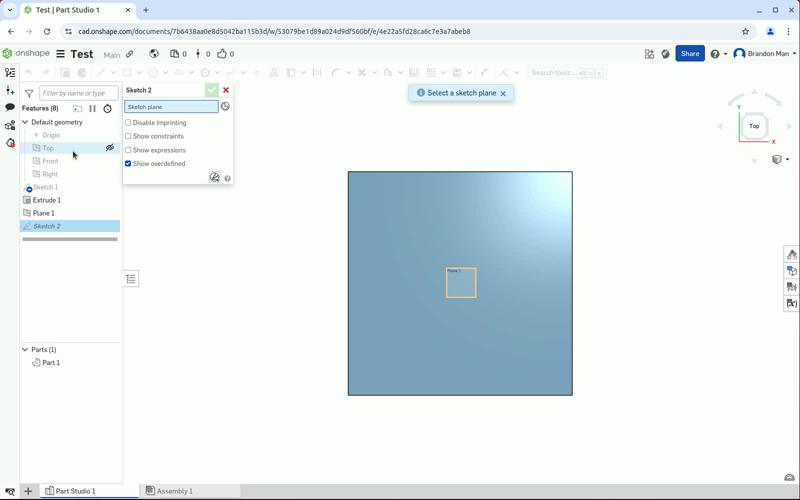
mouse_move(73, 215)
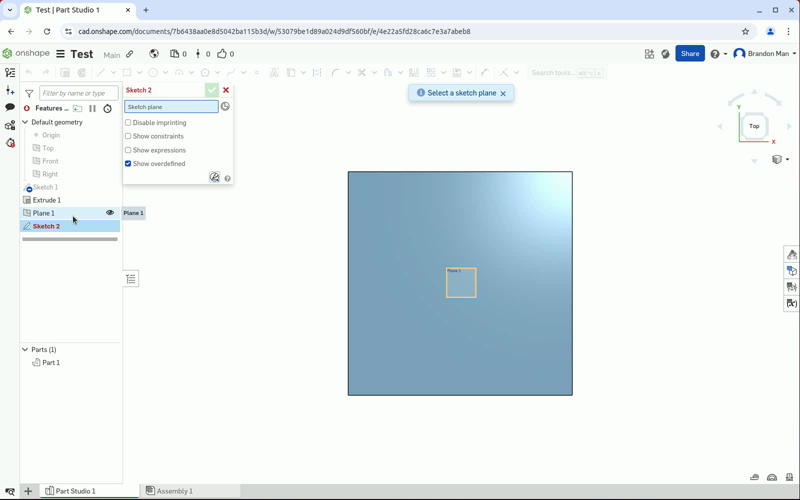
click(73, 215)
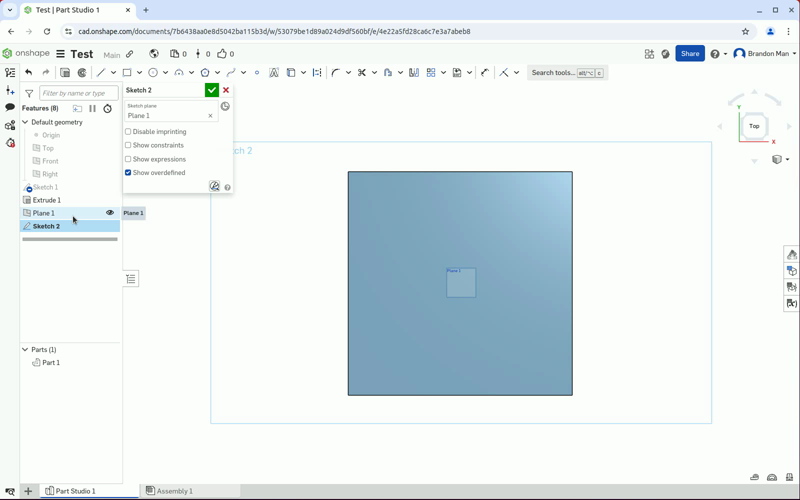
mouse_move(73, 352)
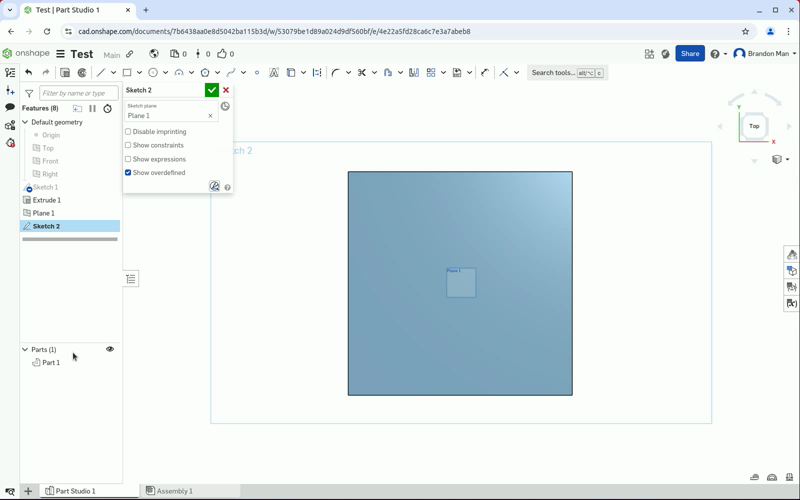
key(y)
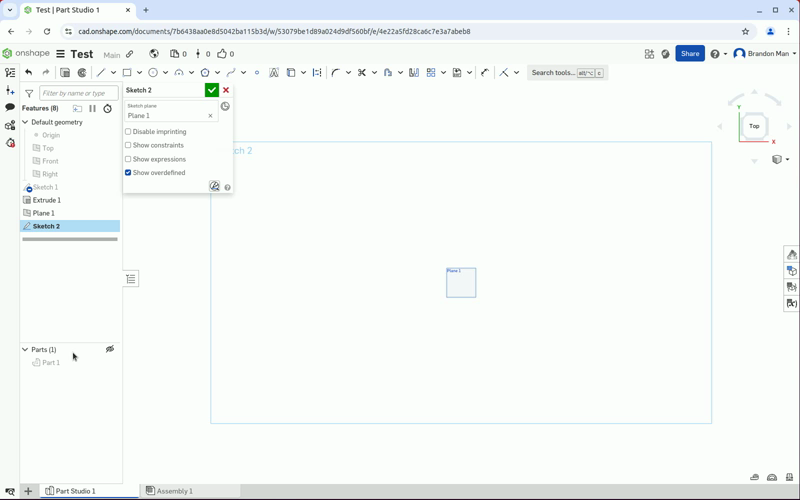
key(l)
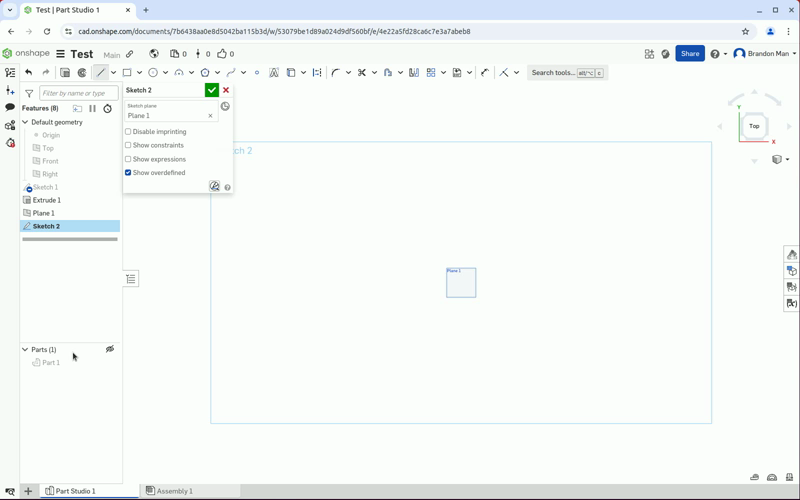
key_down(shift)
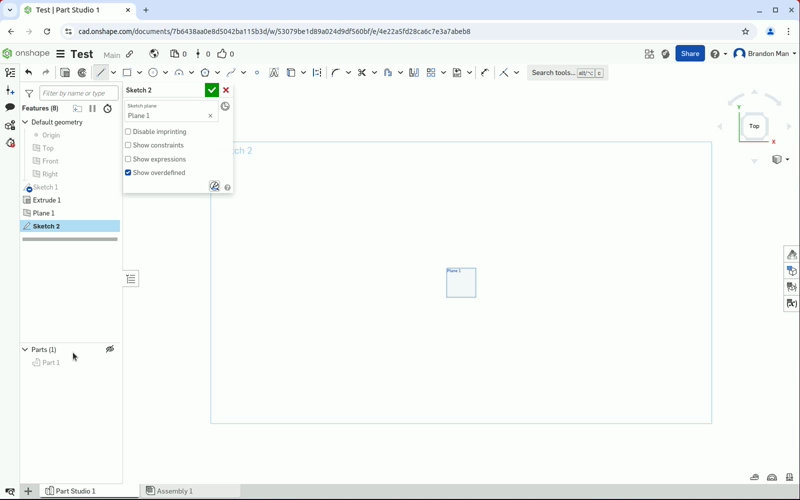
mouse_move(433, 309)
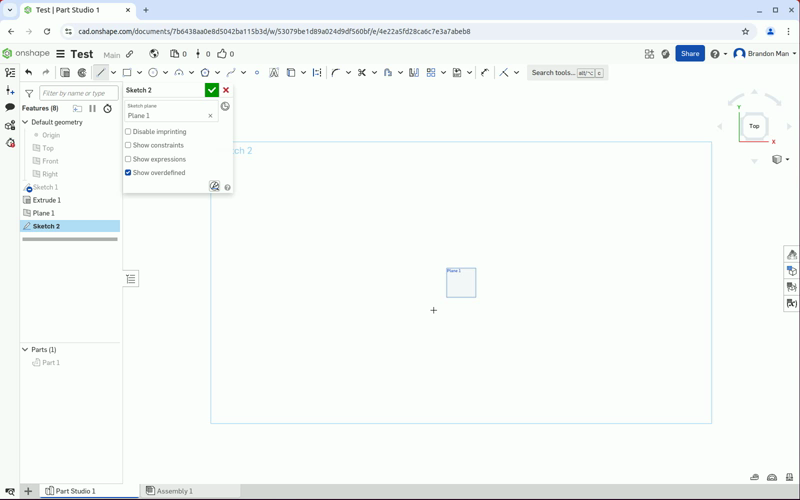
click(433, 309)
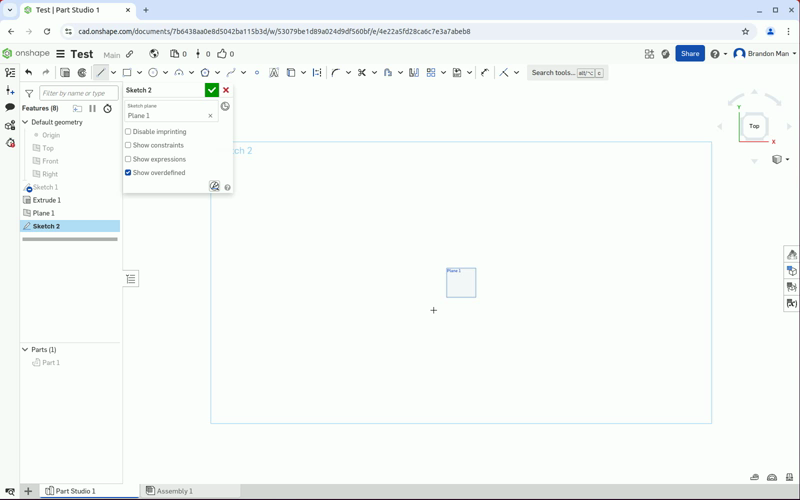
key_up(shift)
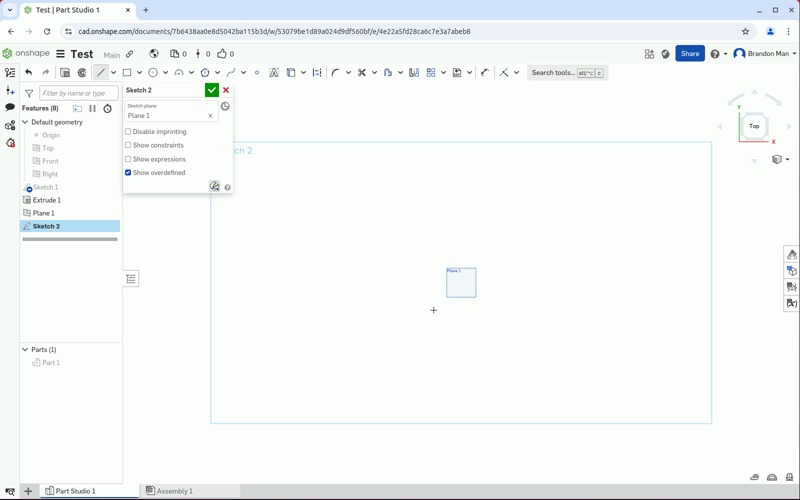
key_down(shift)
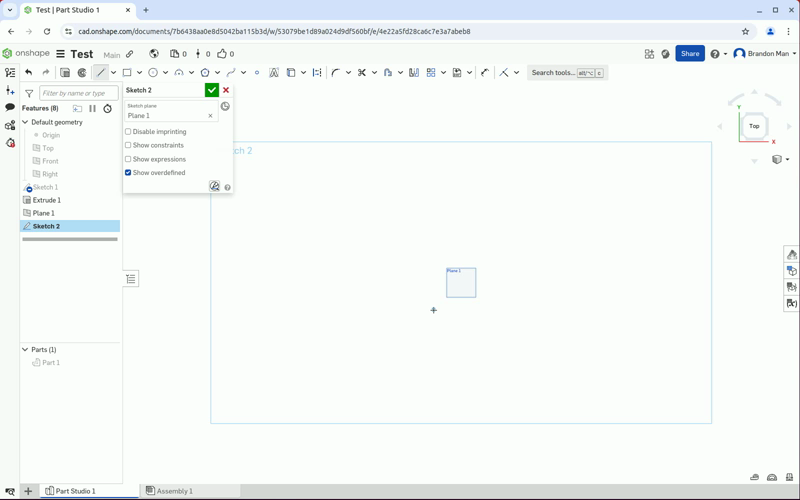
mouse_move(463, 309)
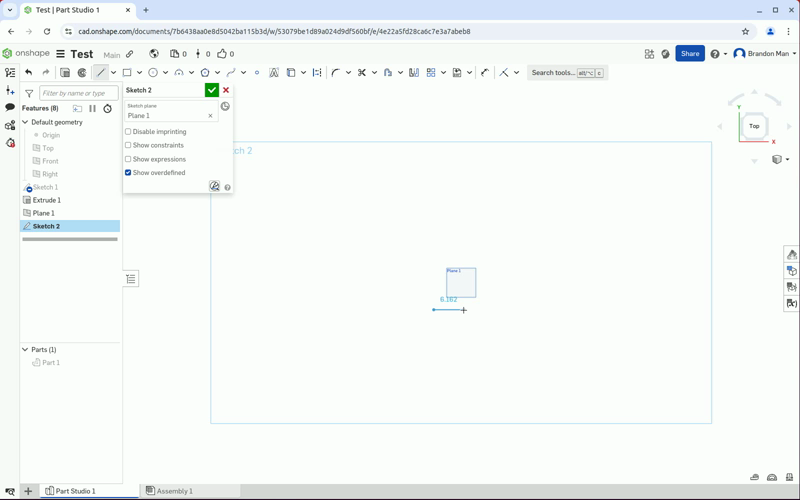
mouse_move(488, 309)
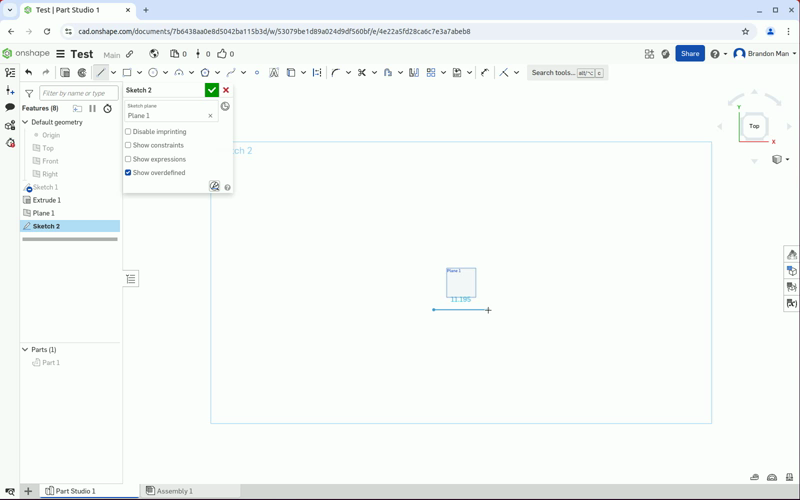
click(488, 309)
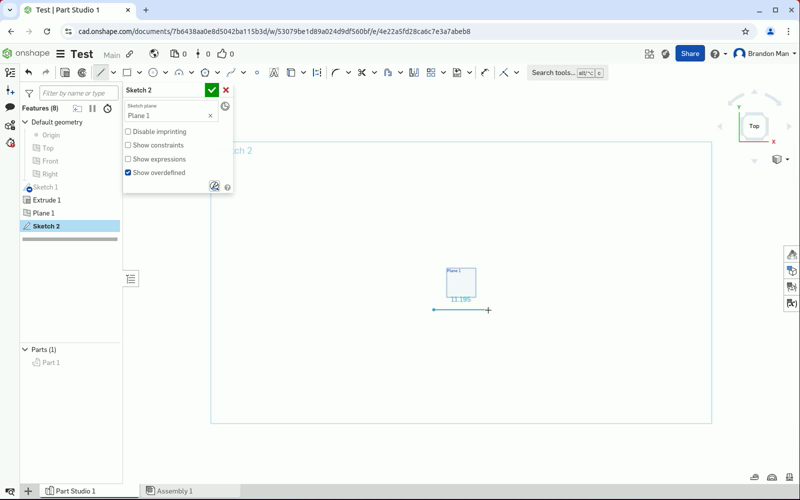
key_up(shift)
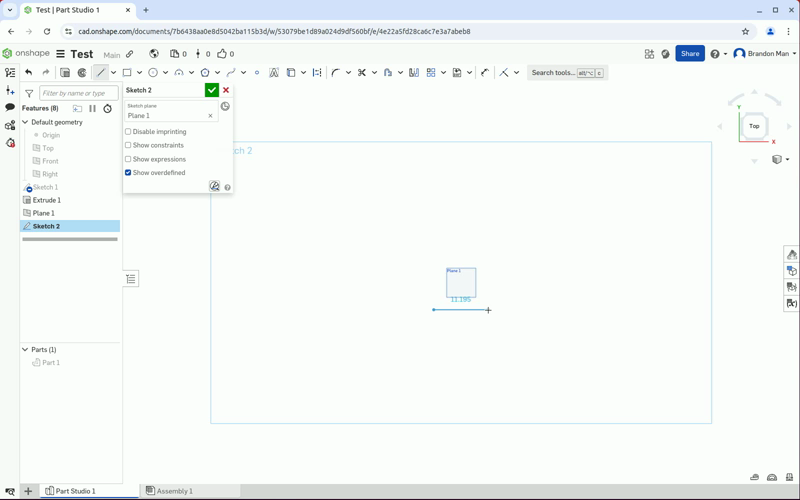
key_down(shift)
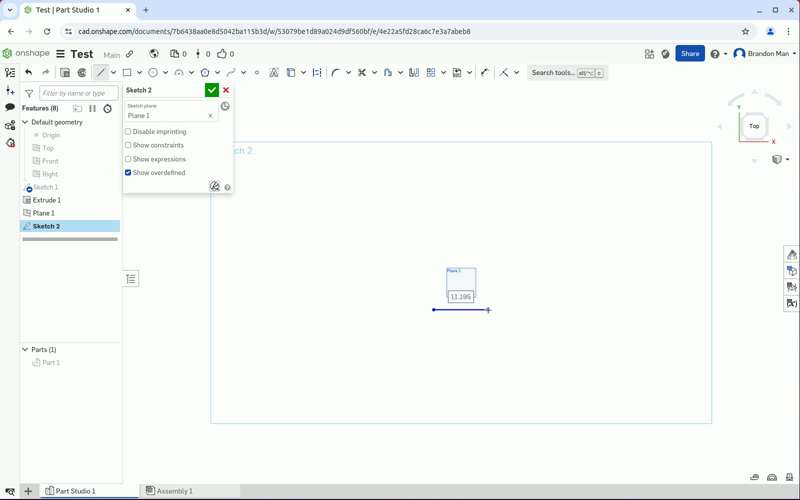
mouse_move(518, 309)
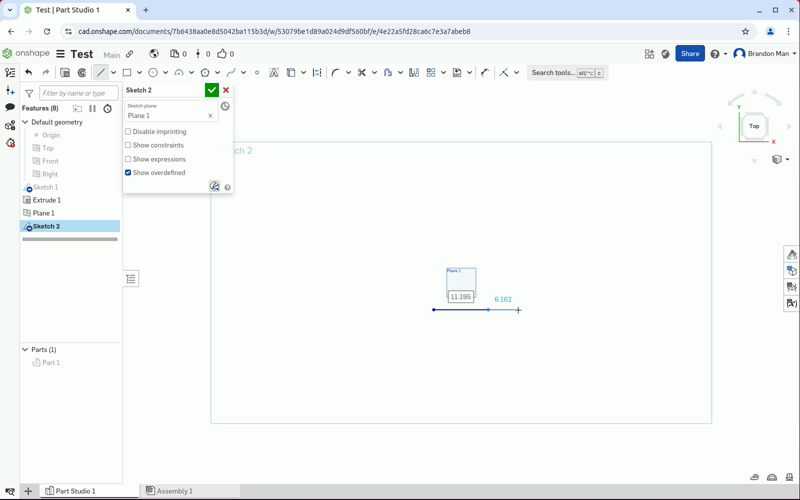
mouse_move(488, 255)
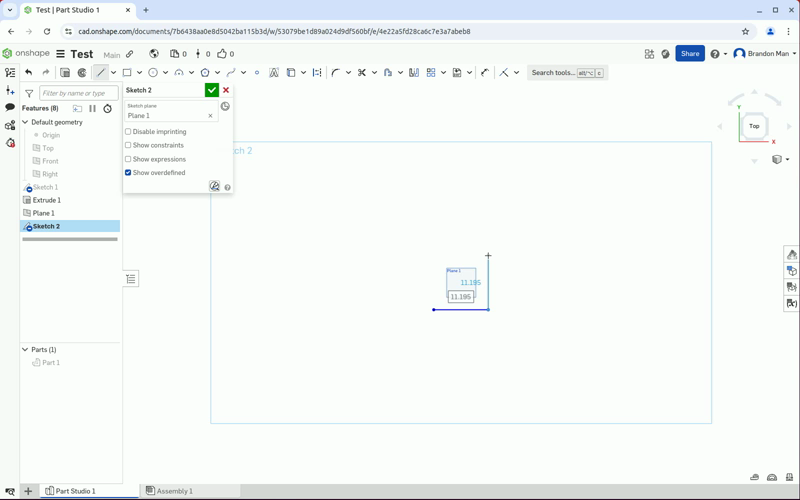
click(488, 255)
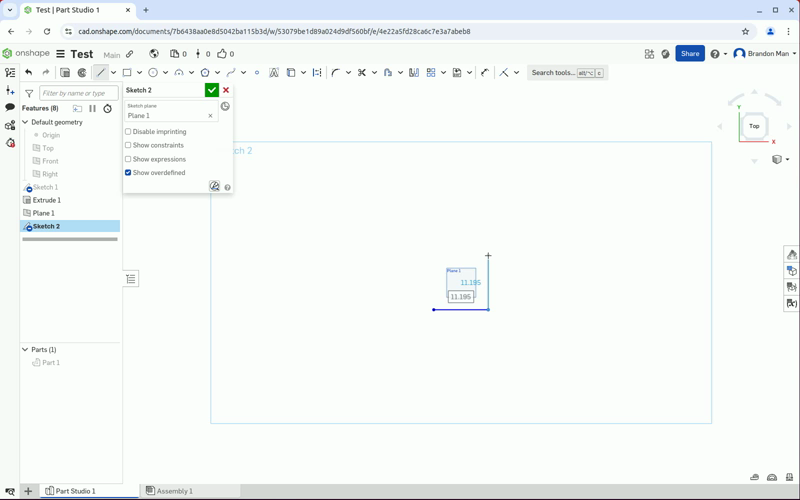
key_up(shift)
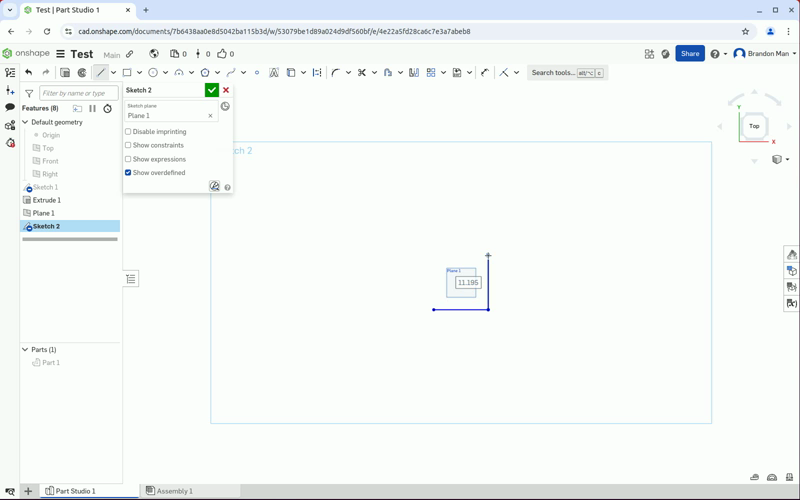
key_down(shift)
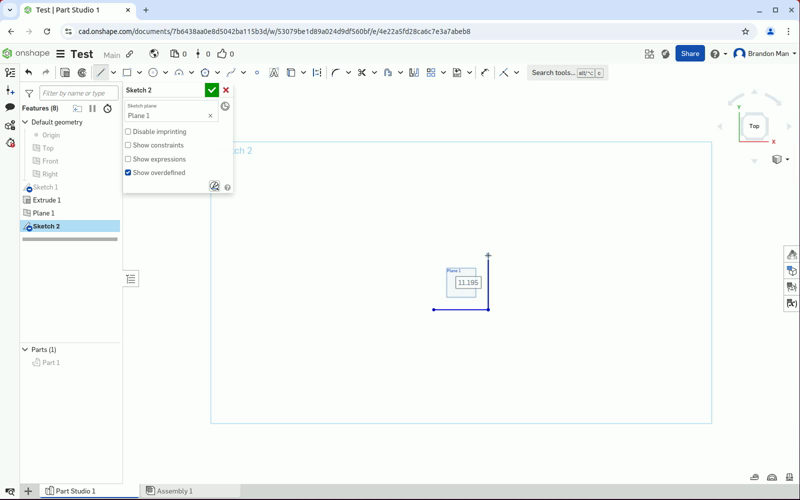
mouse_move(518, 255)
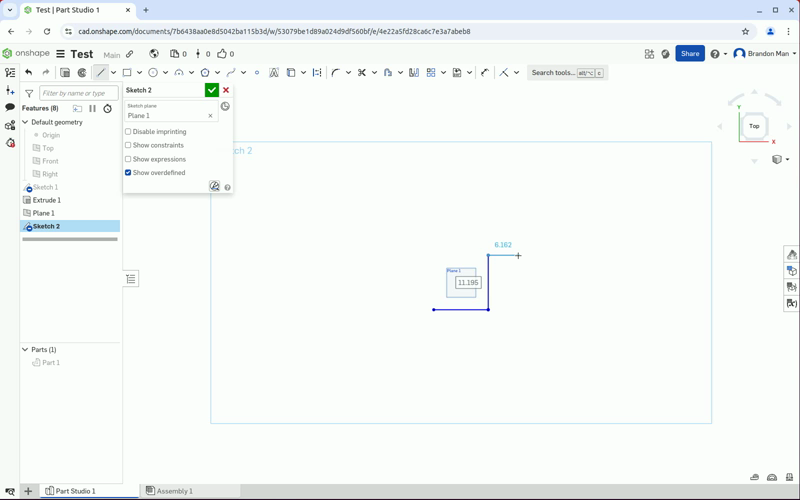
mouse_move(433, 255)
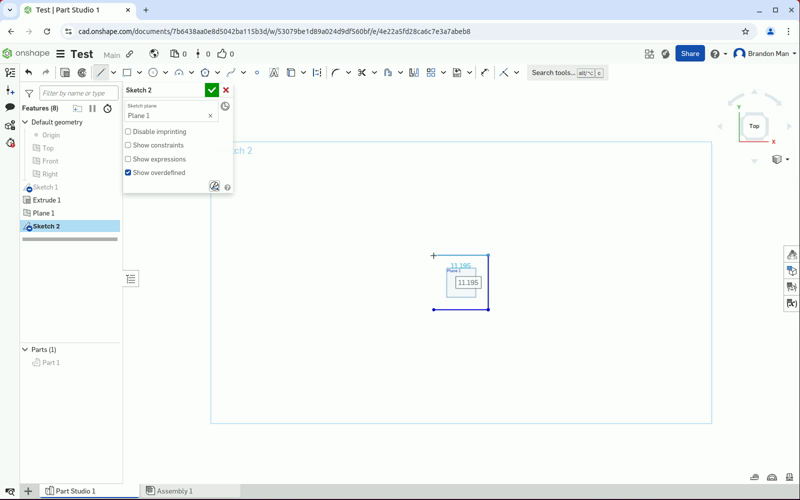
click(433, 255)
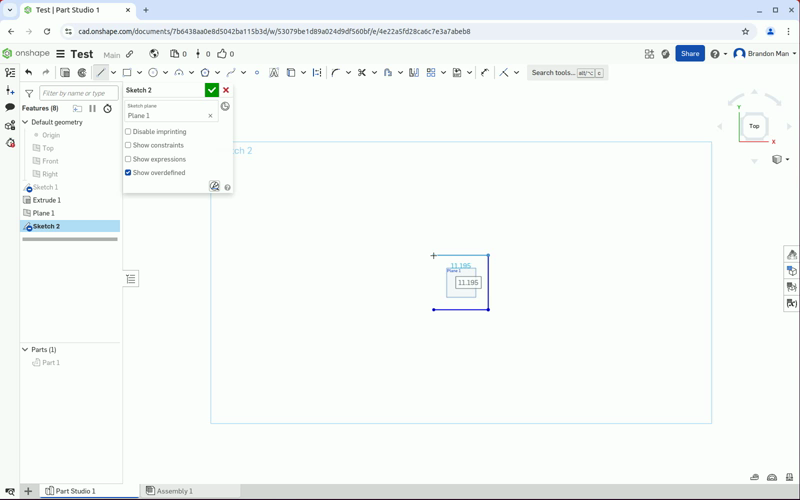
key_up(shift)
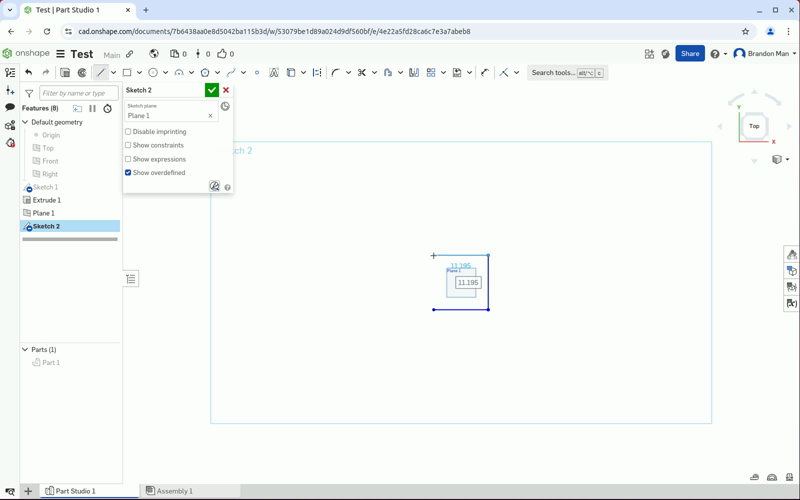
mouse_move(463, 255)
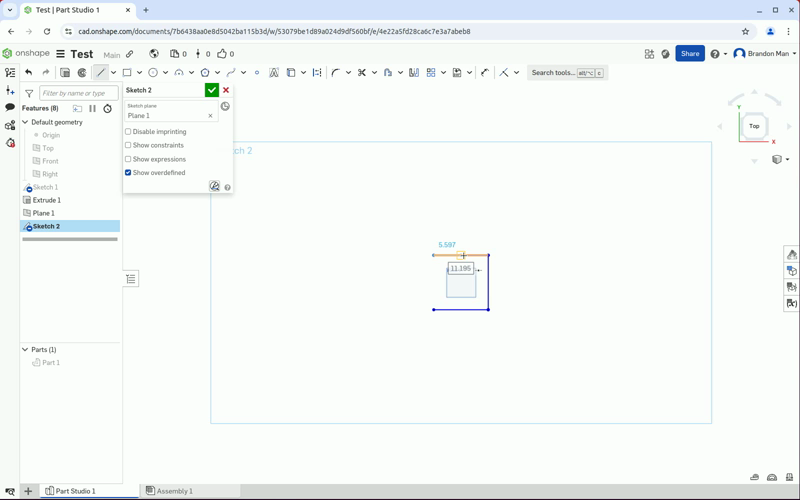
key_down(shift)
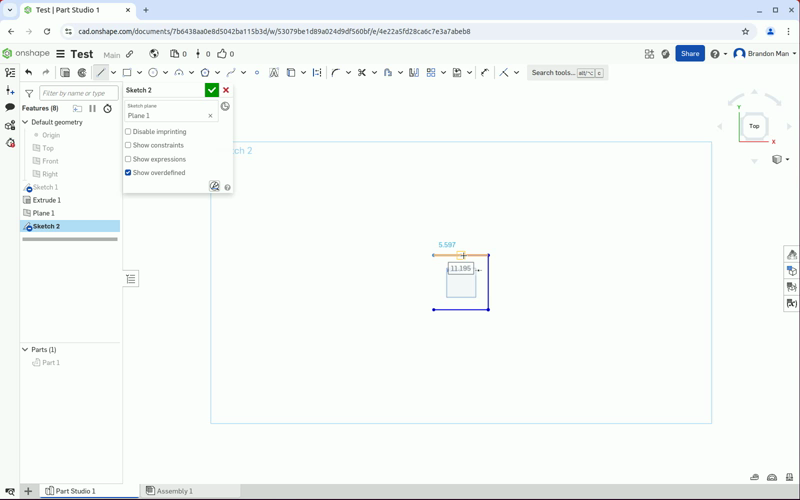
mouse_move(433, 309)
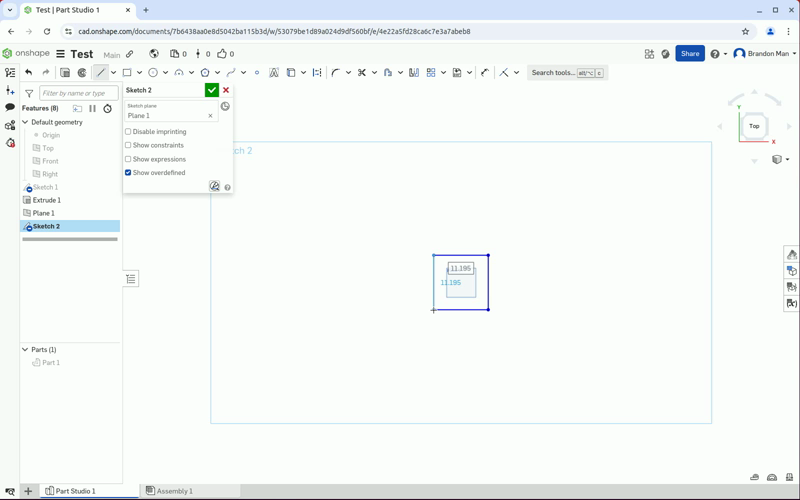
key_up(shift)
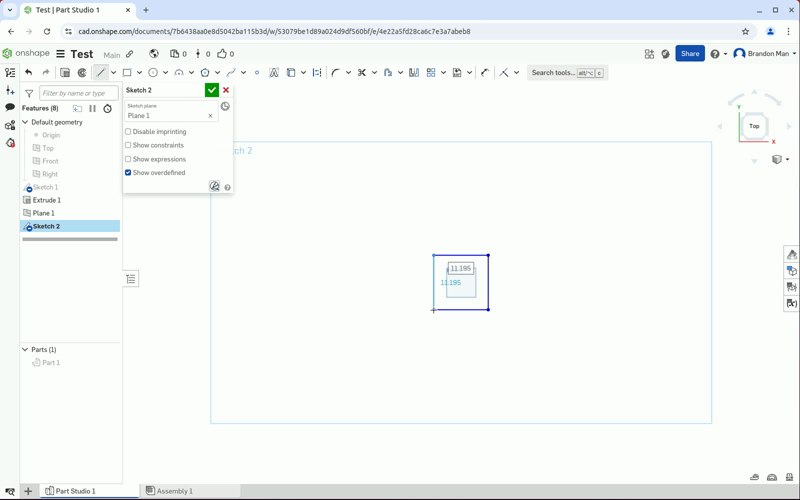
click(433, 309)
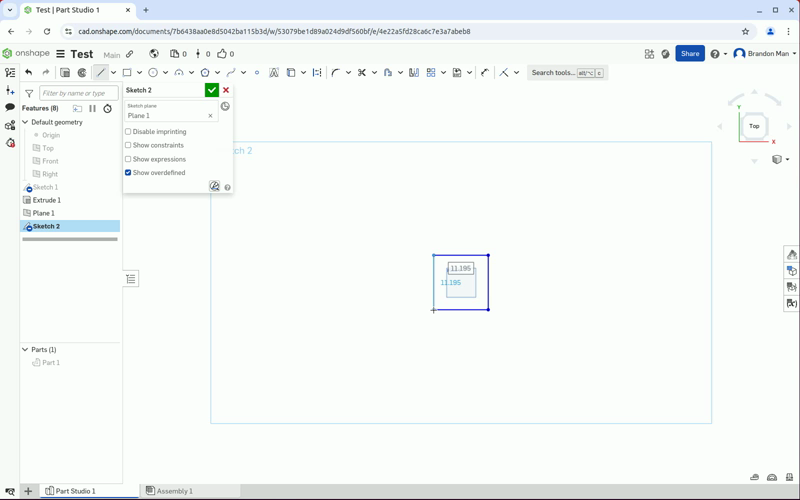
key(esc)
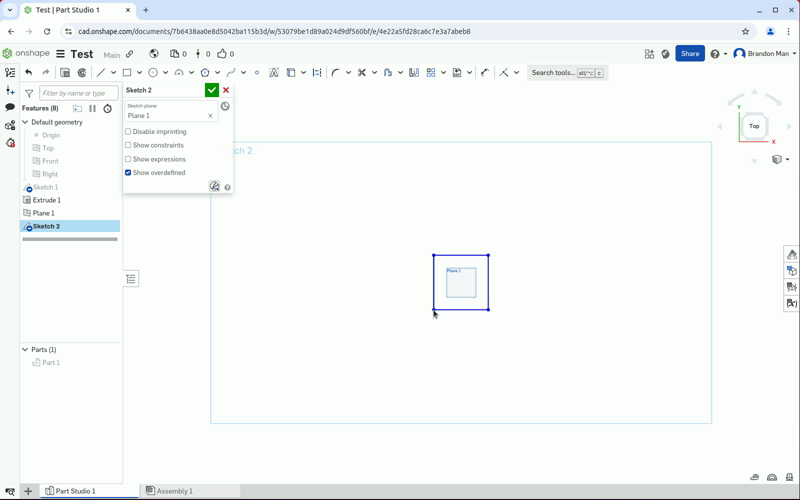
mouse_move(477, 304)
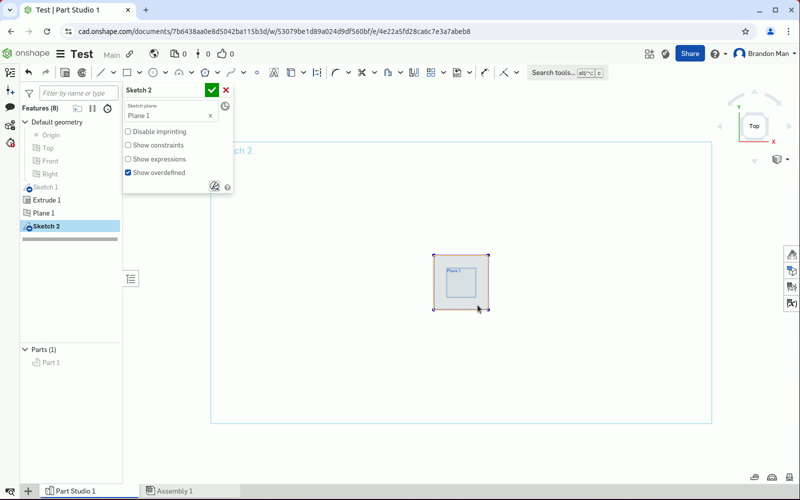
click(477, 304)
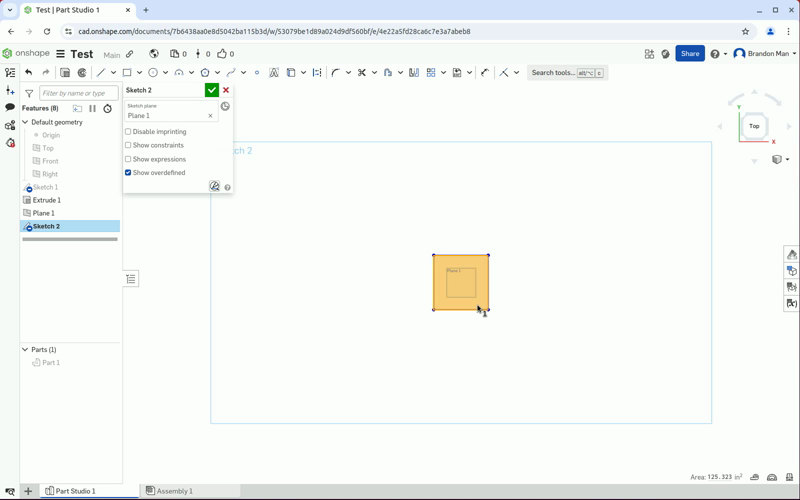
mouse_move(73, 352)
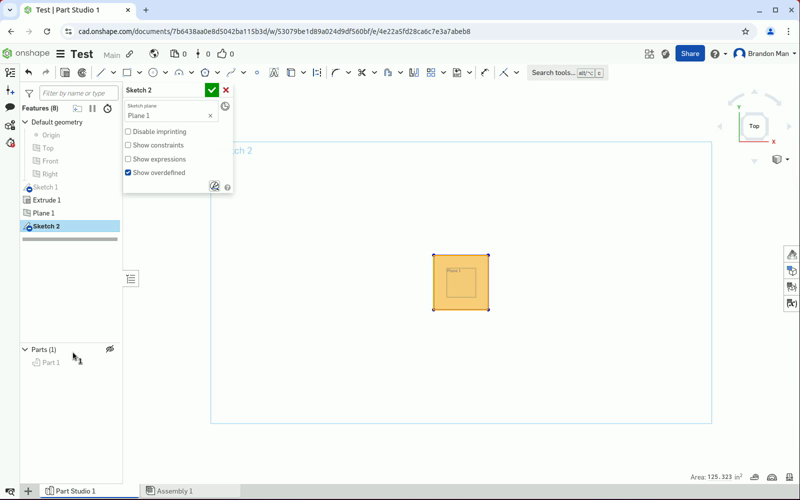
key(shift+y)
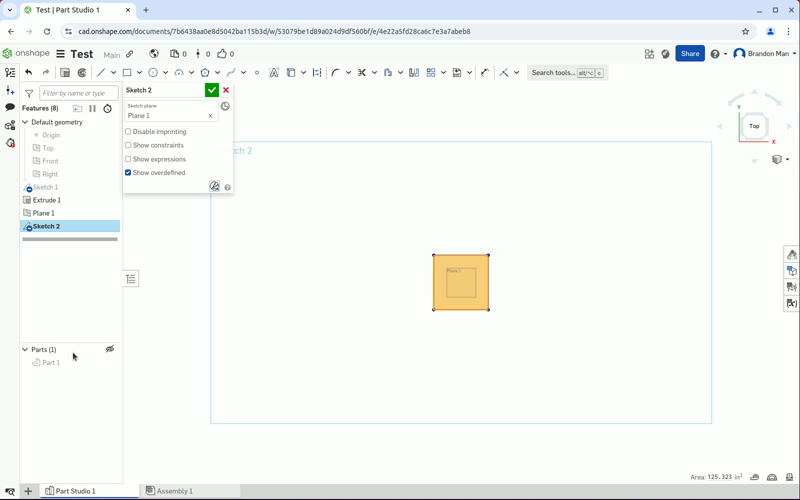
key(shift+e)
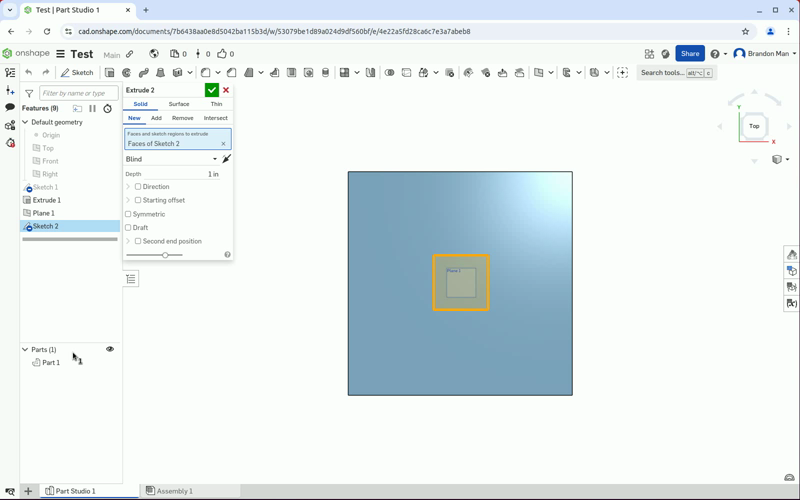
mouse_move(143, 106)
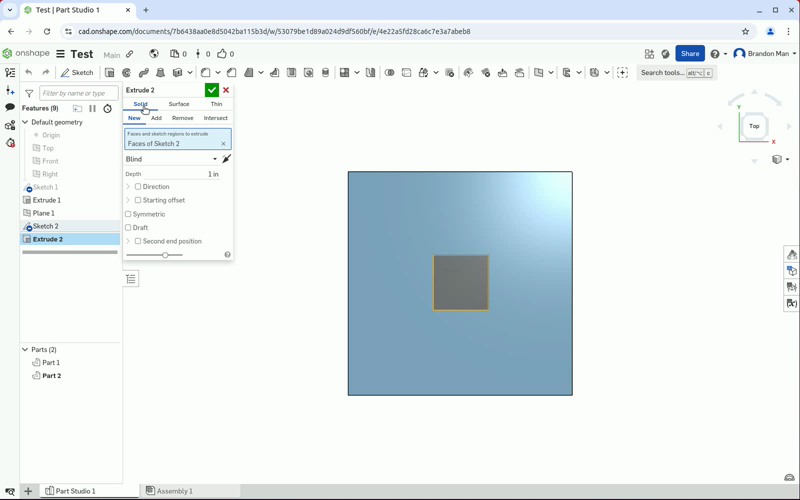
click(143, 106)
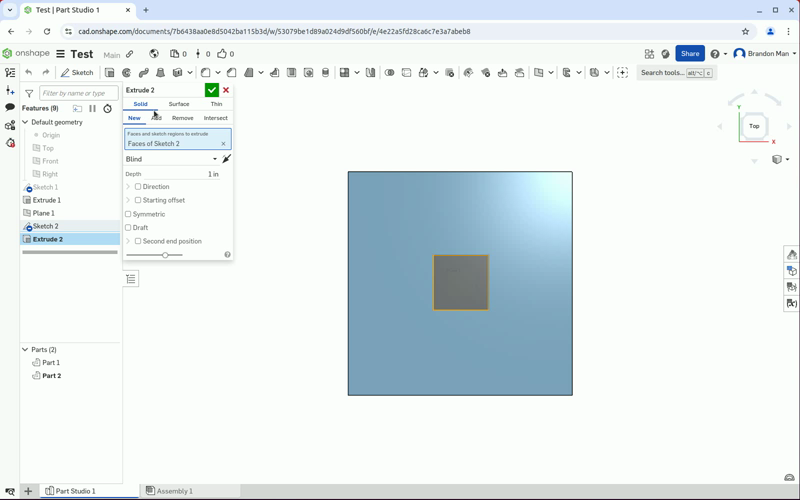
mouse_move(186, 120)
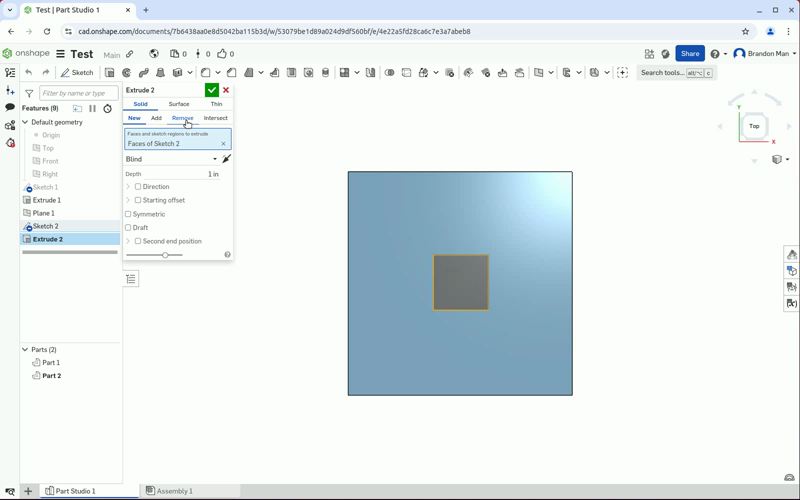
click(186, 120)
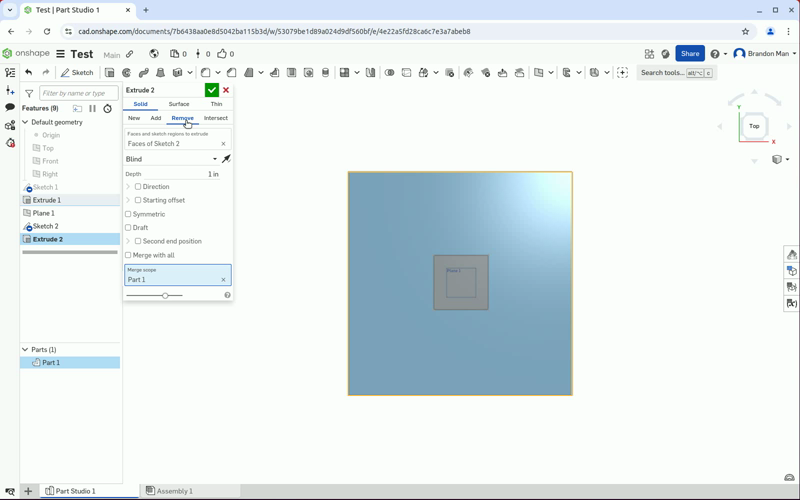
key(tab, 4)
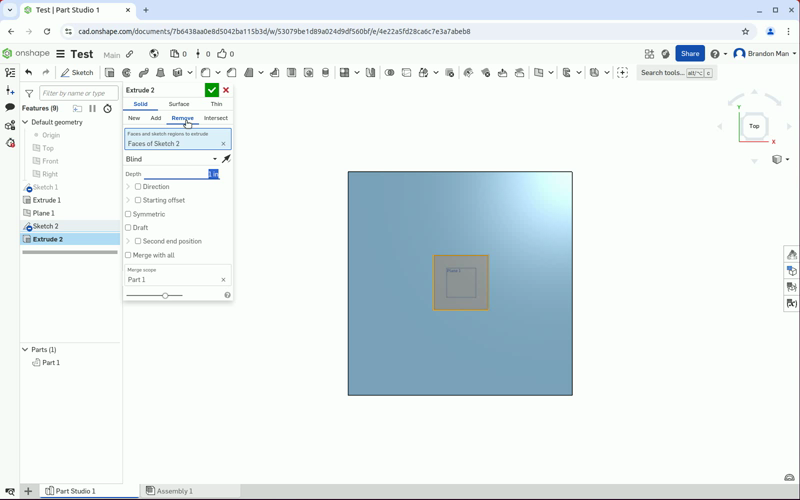
text(1.444)
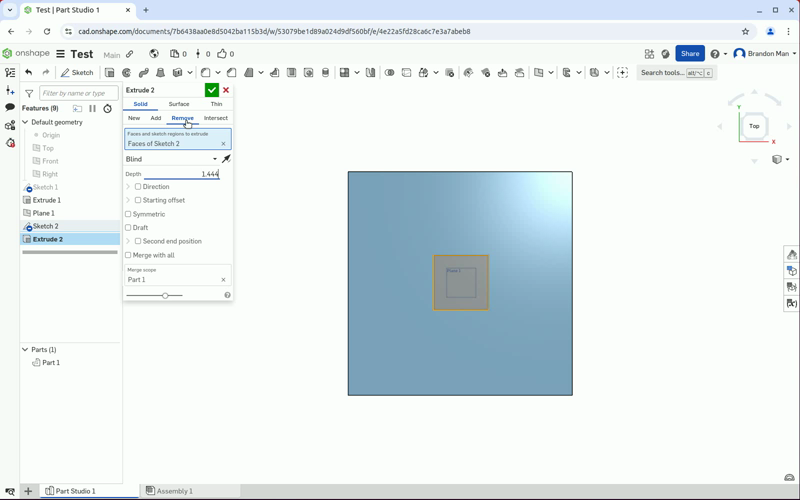
key(tab, 6)
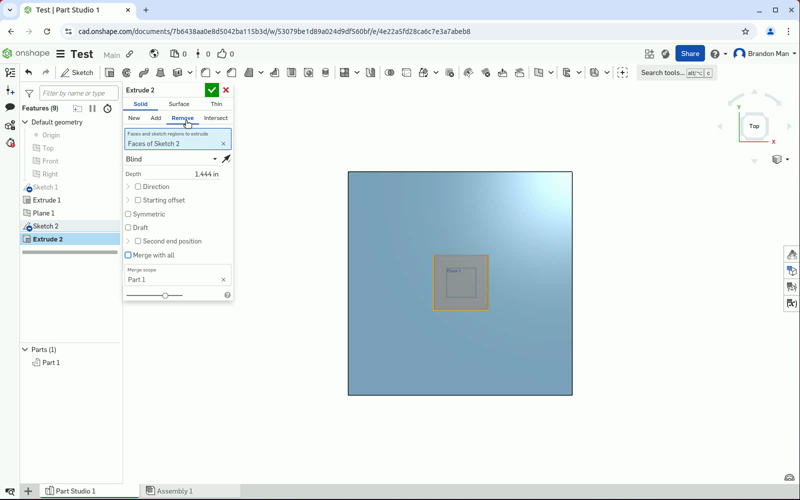
key(space)
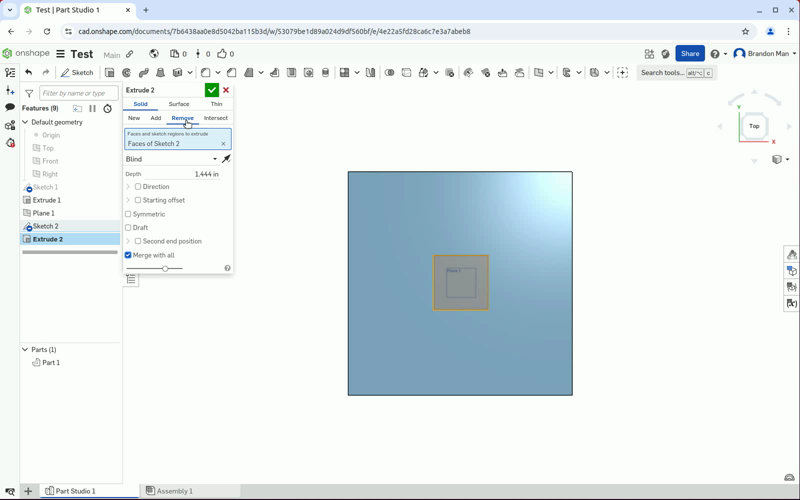
key(enter)
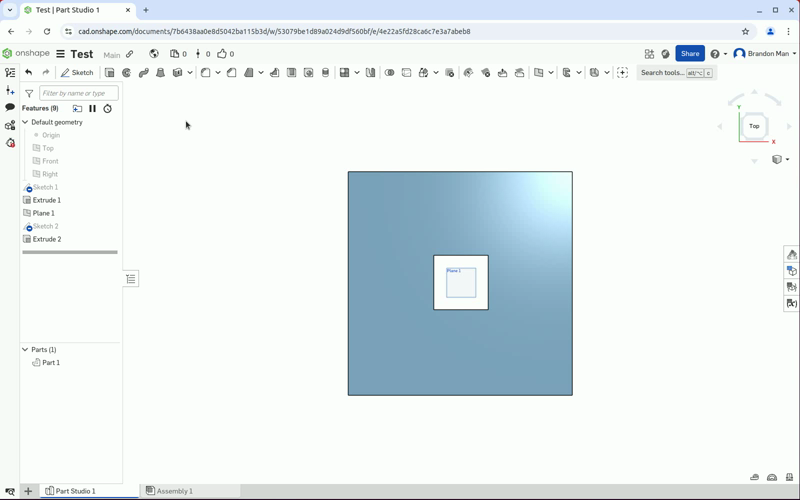
key(shift+h)
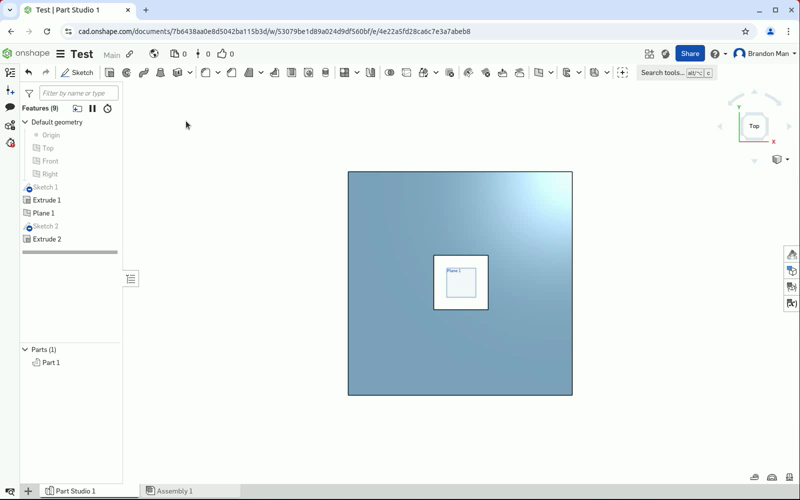
key(shift+h)
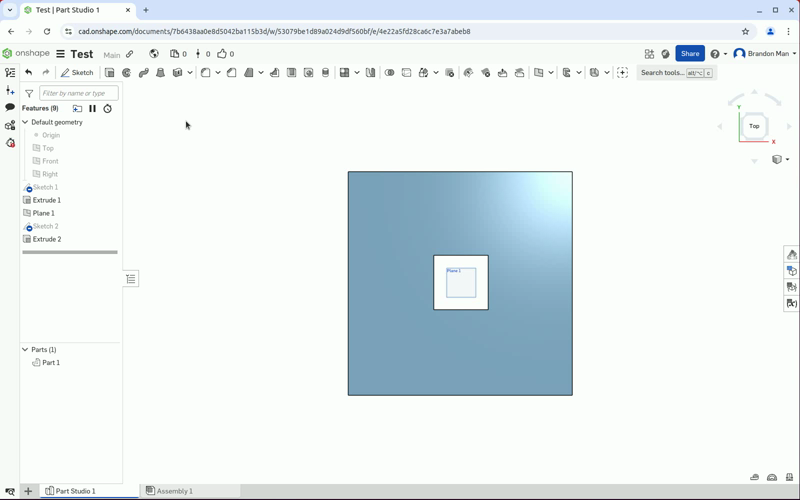
mouse_move(73, 189)
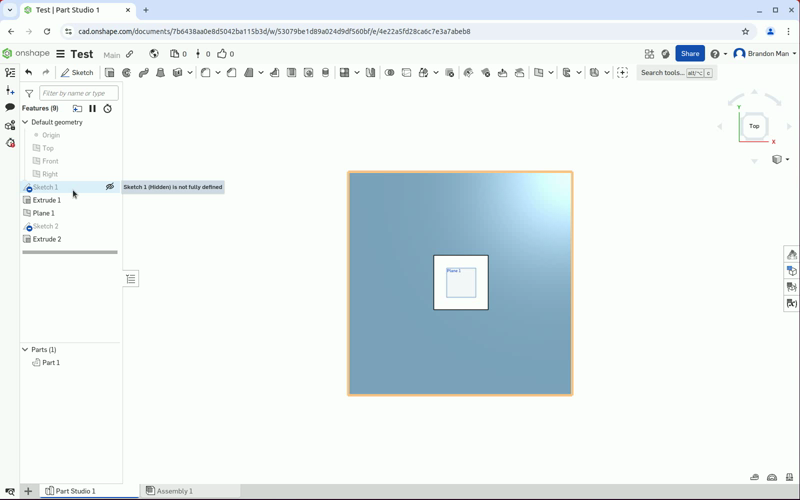
click(73, 189)
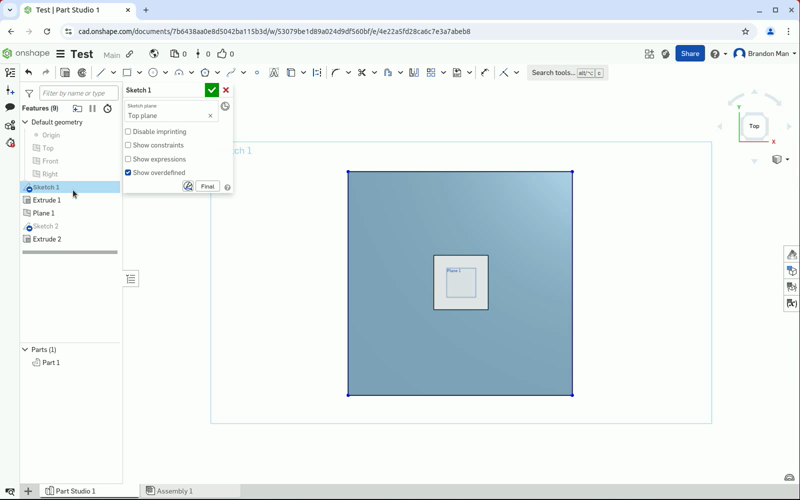
mouse_move(229, 92)
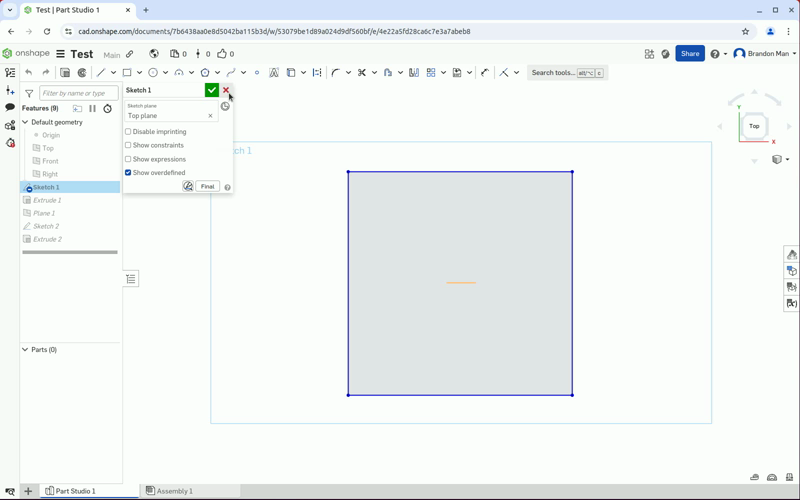
click(229, 92)
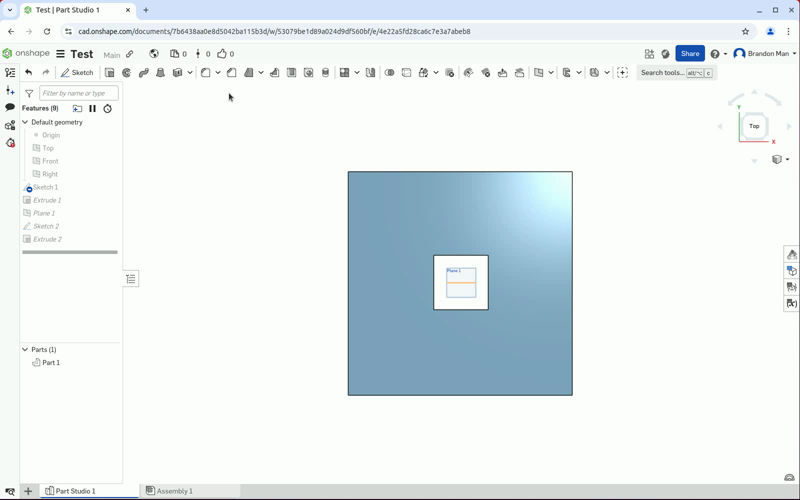
key(shift+s)
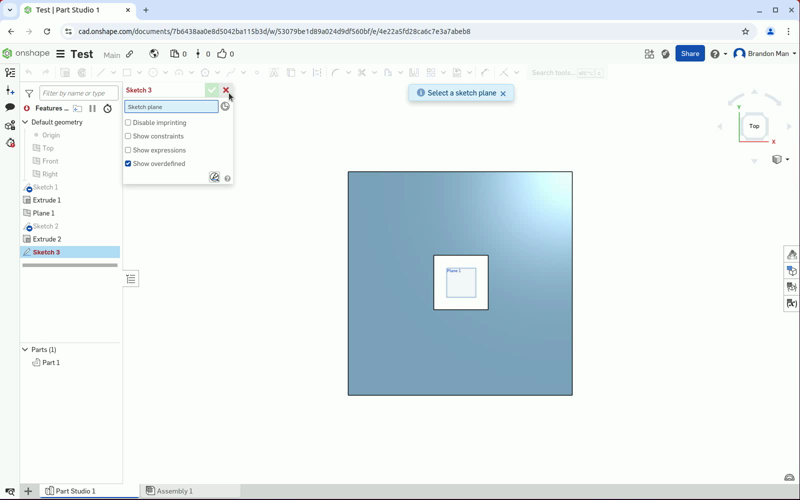
mouse_move(73, 215)
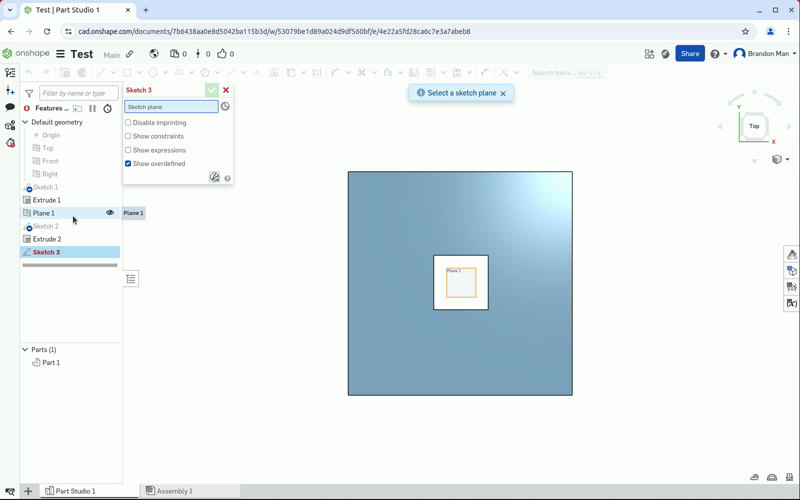
click(73, 215)
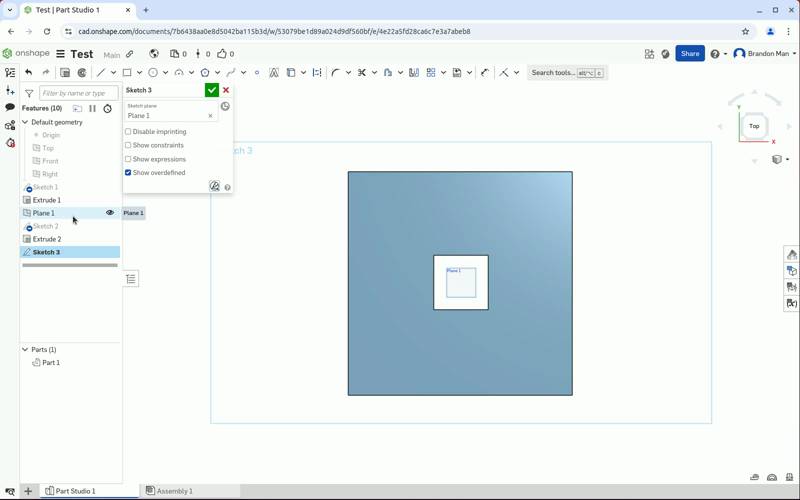
mouse_move(73, 352)
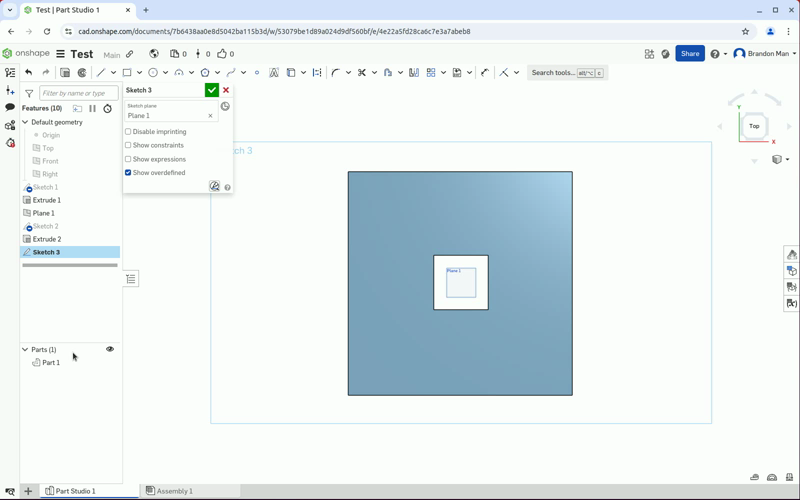
key(y)
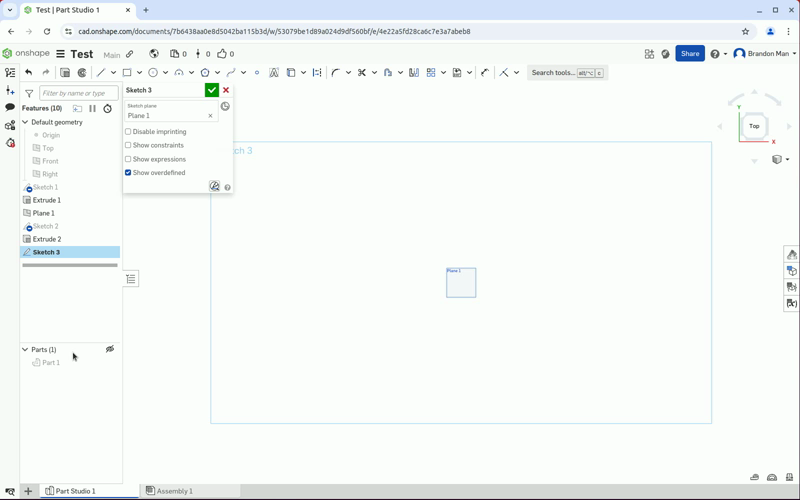
key(l)
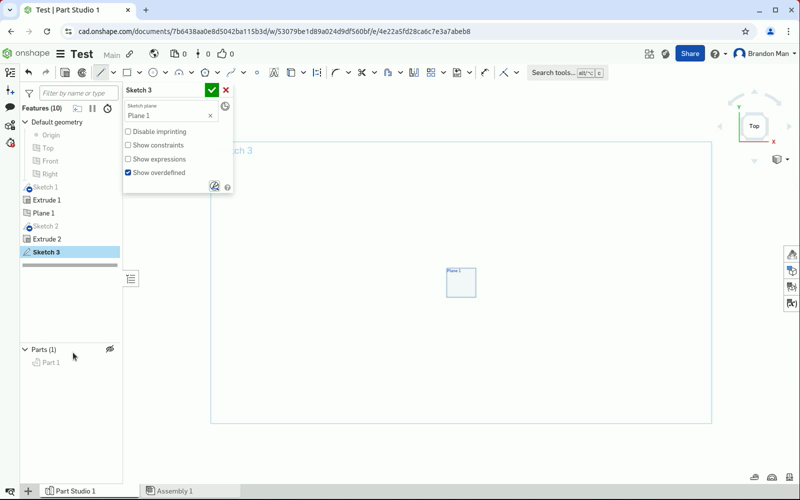
key_down(shift)
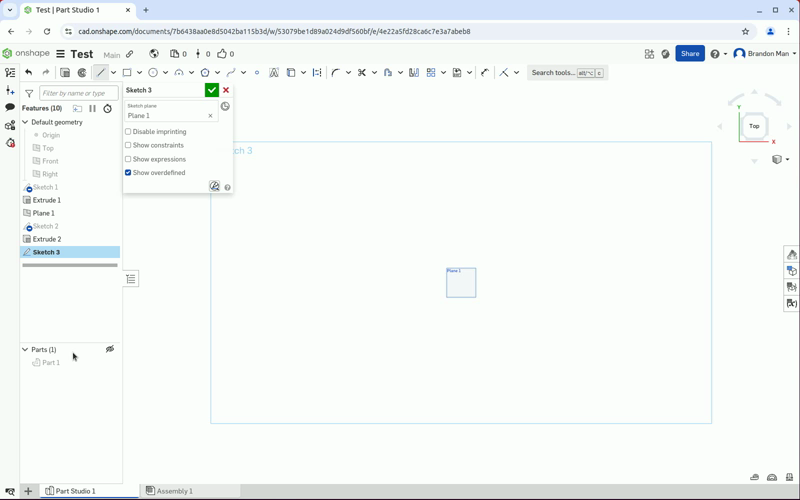
mouse_move(433, 309)
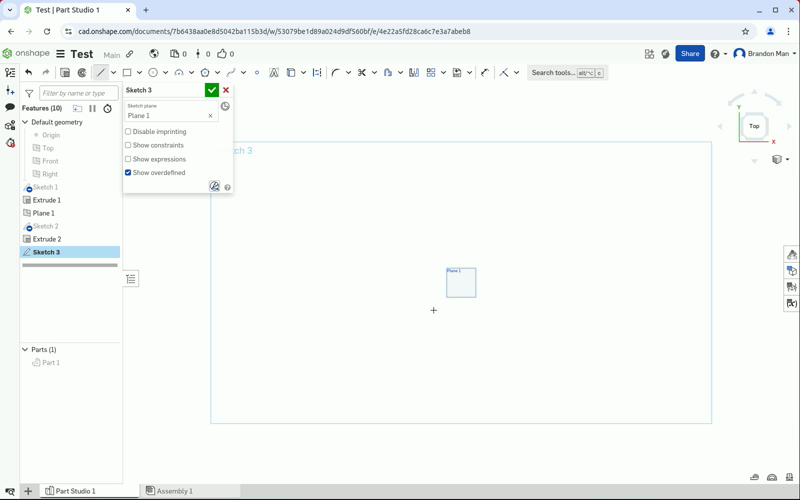
click(433, 309)
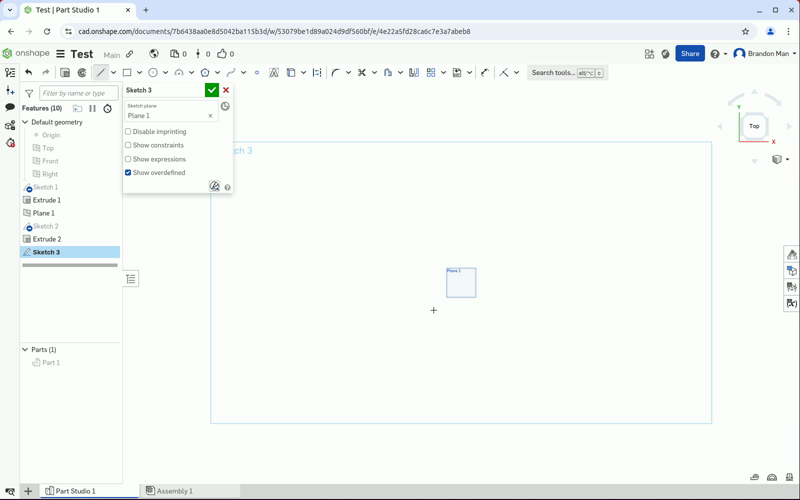
key_up(shift)
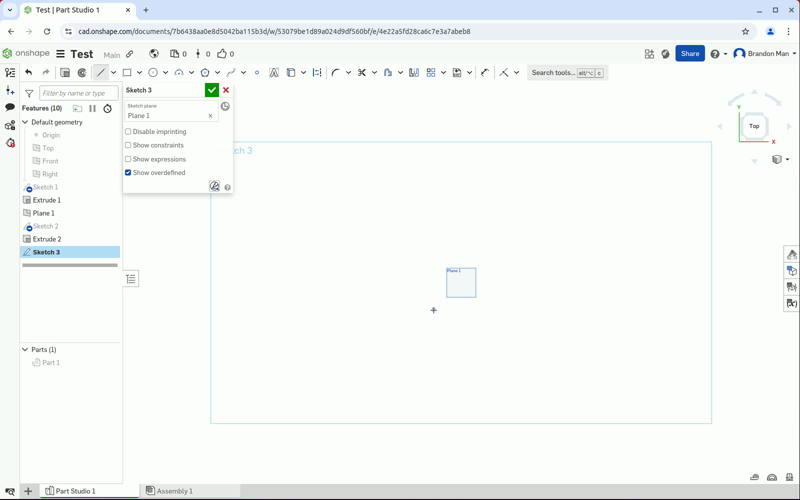
key_down(shift)
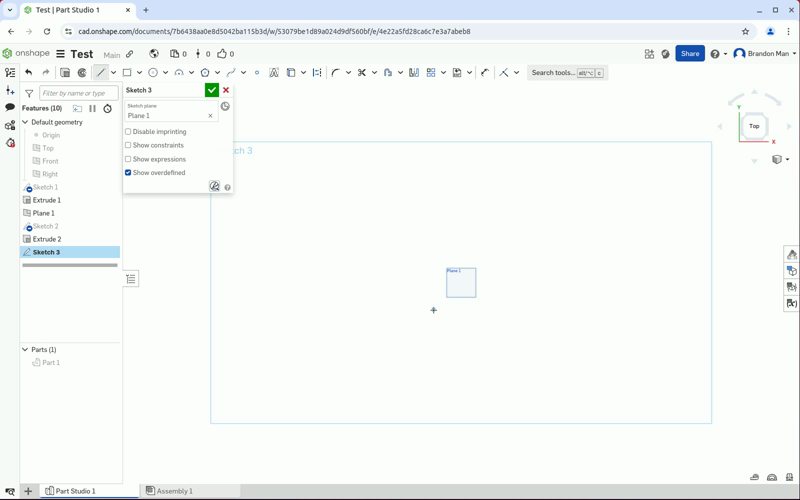
mouse_move(463, 309)
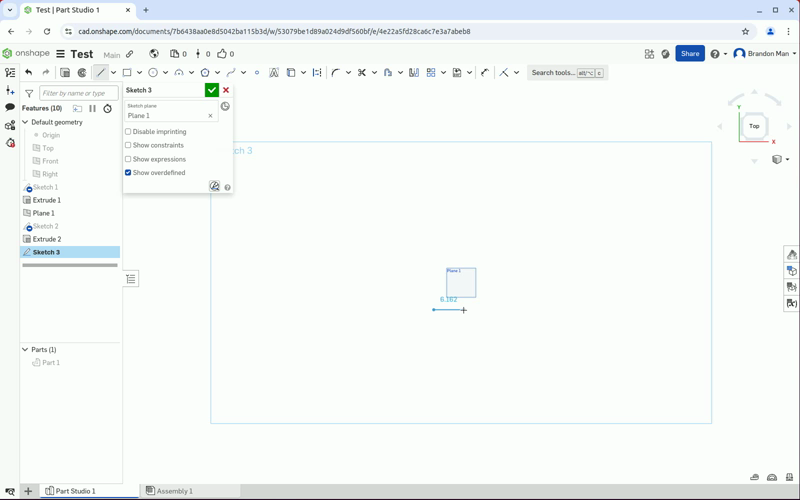
mouse_move(488, 309)
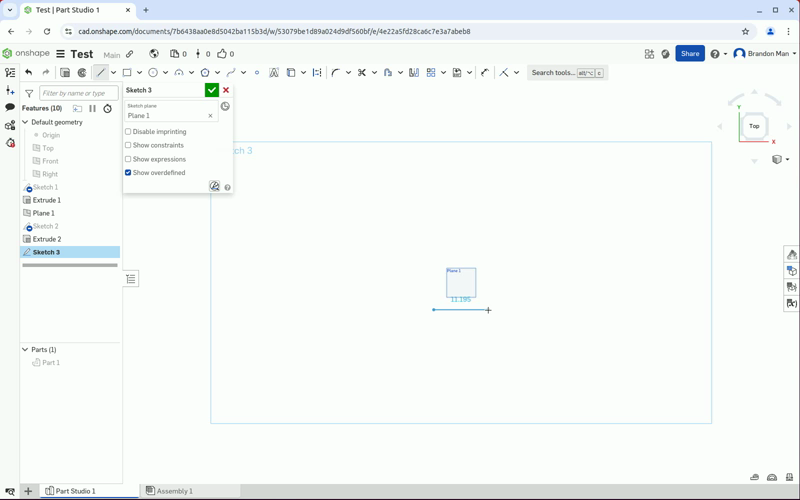
click(488, 309)
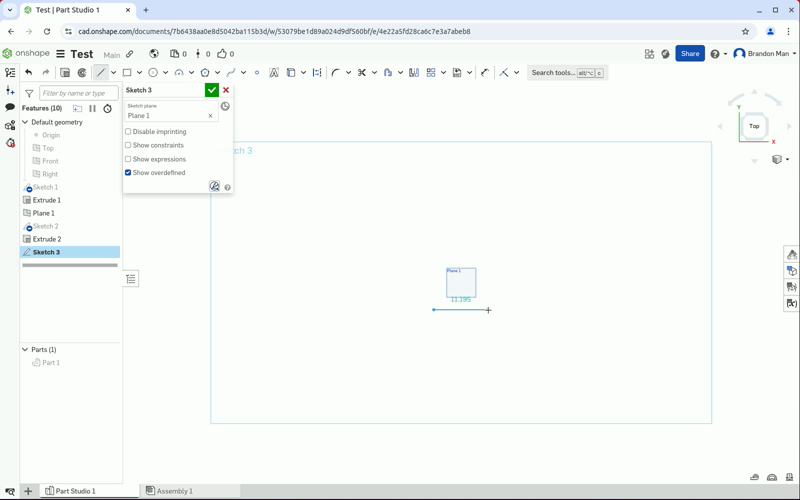
key_up(shift)
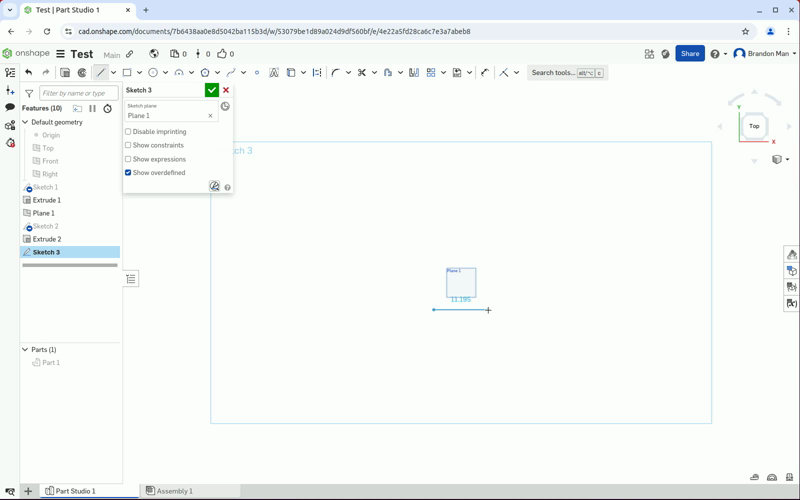
key_down(shift)
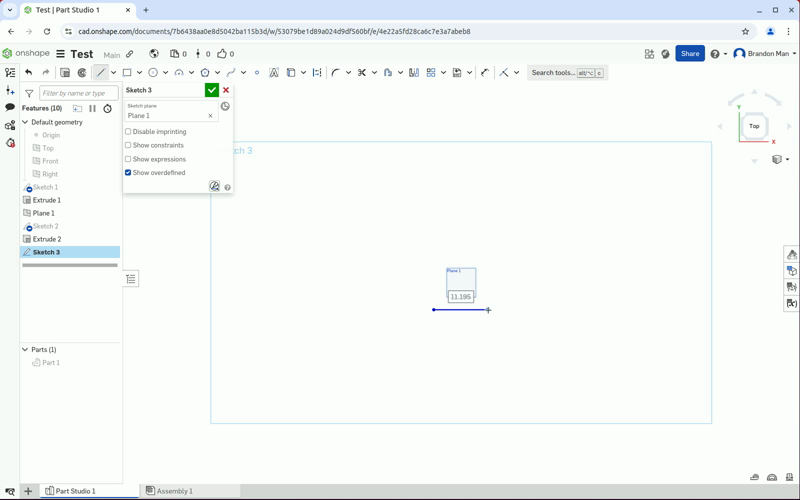
mouse_move(518, 309)
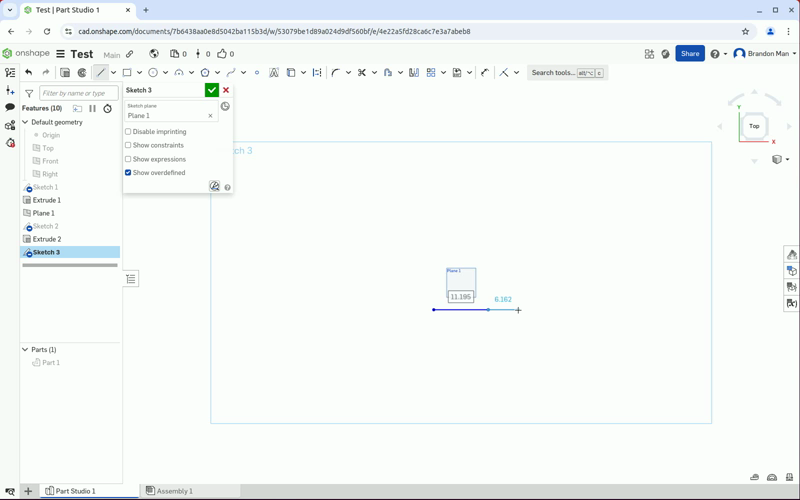
mouse_move(488, 255)
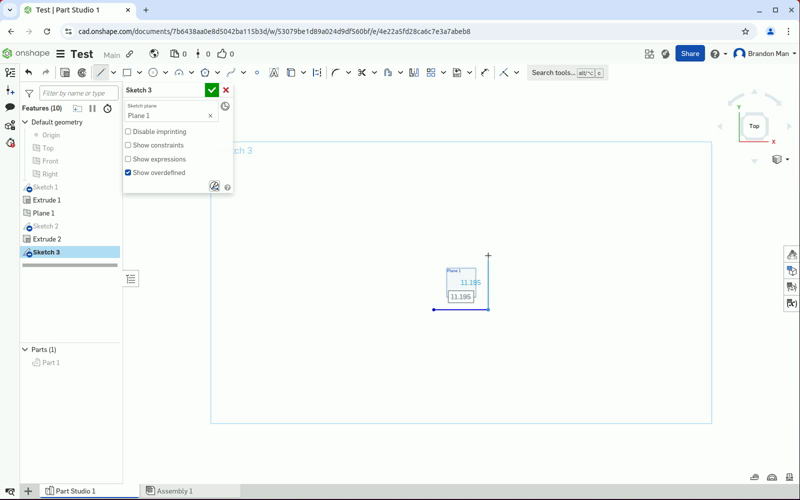
click(488, 255)
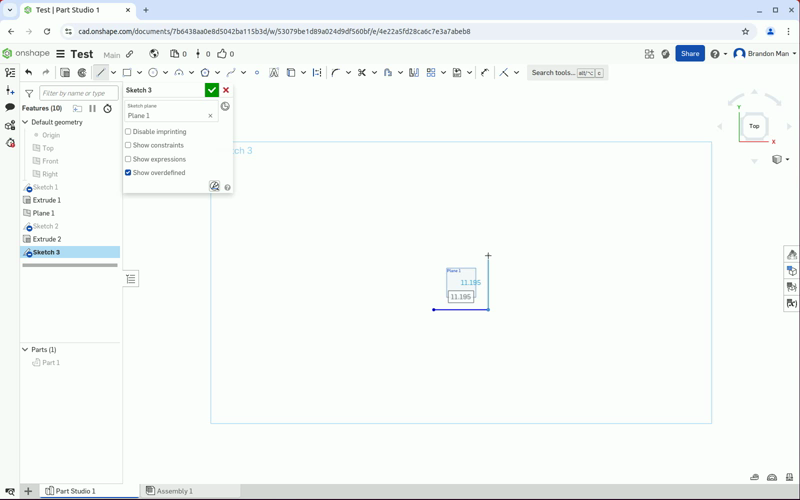
key_up(shift)
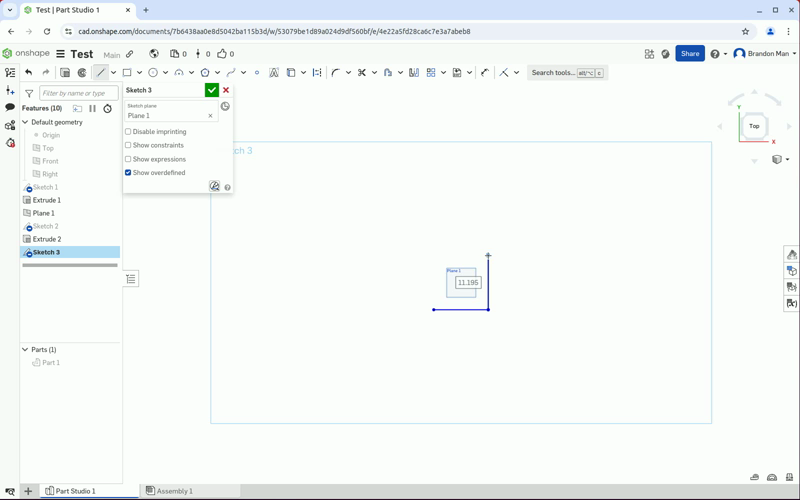
key_down(shift)
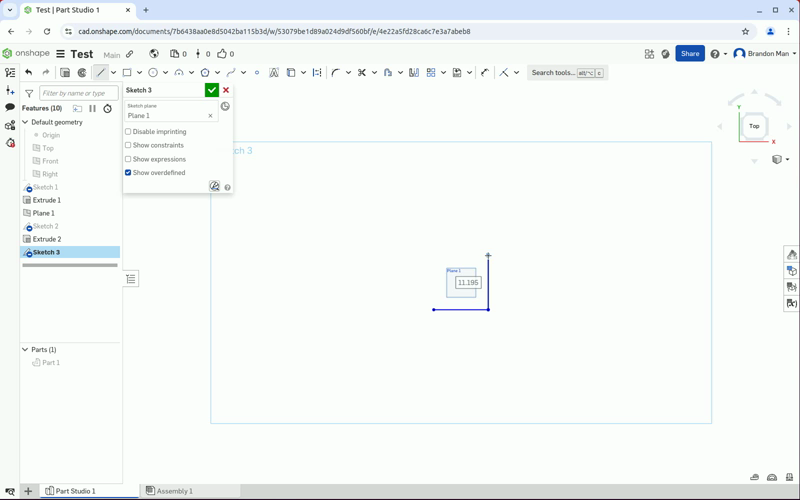
mouse_move(518, 255)
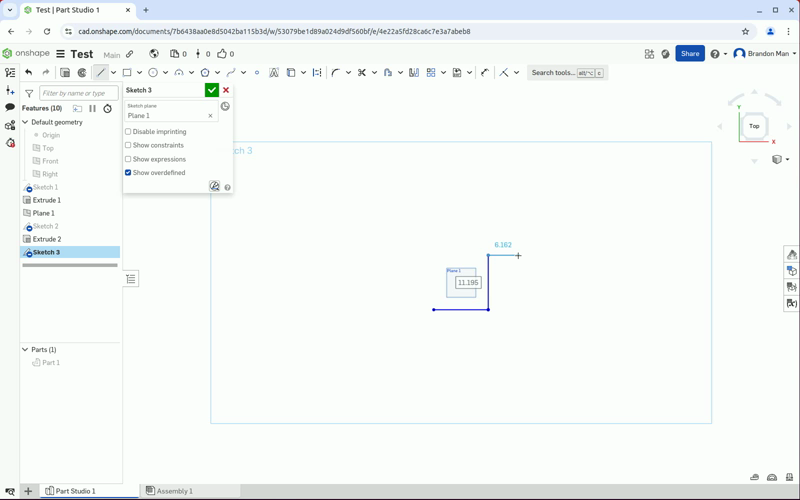
mouse_move(433, 255)
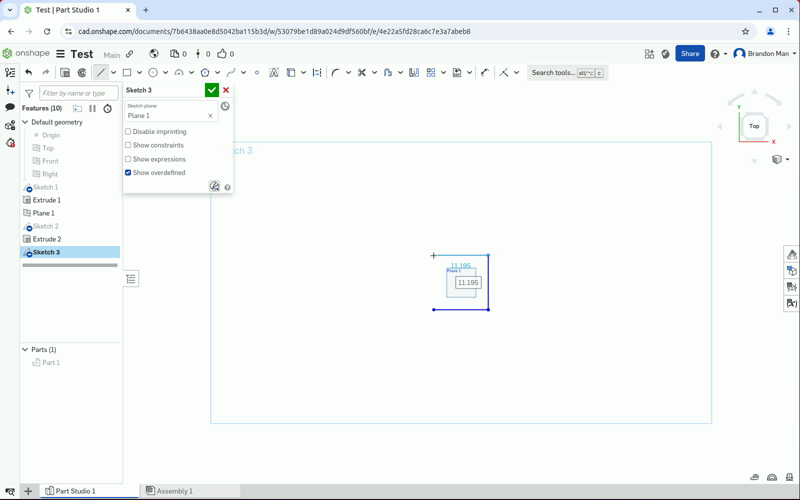
click(433, 255)
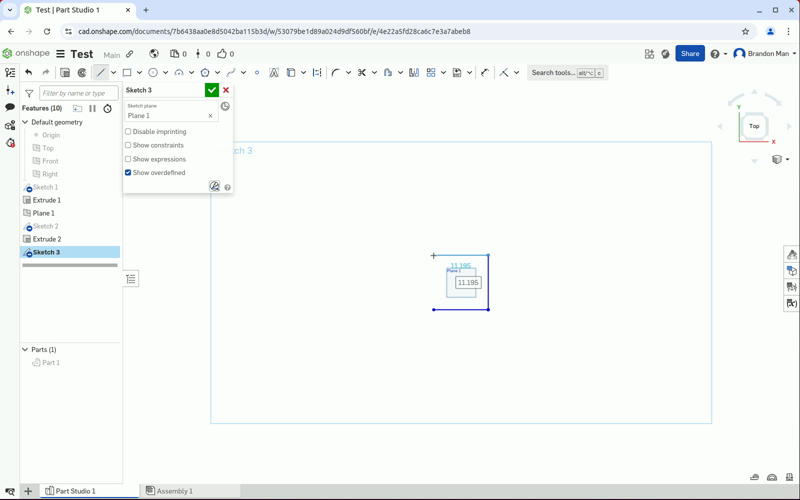
key_up(shift)
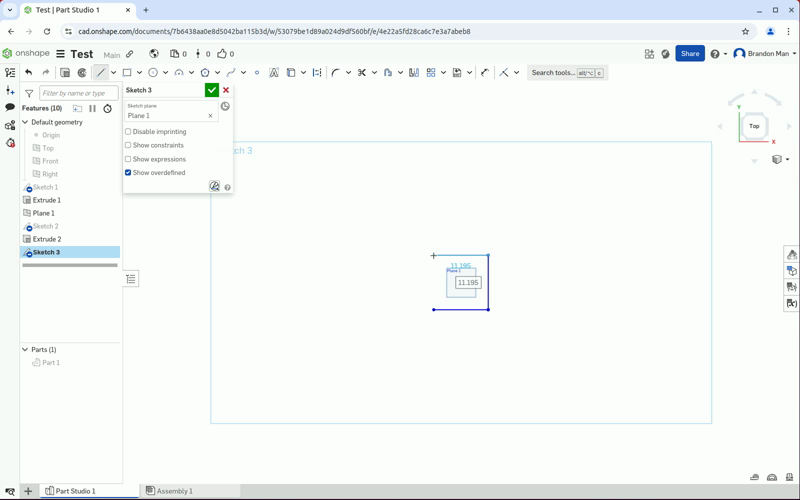
mouse_move(463, 255)
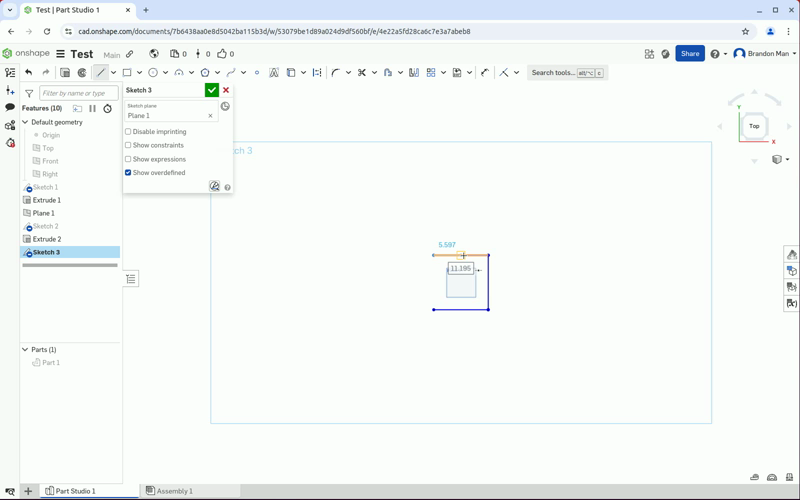
key_down(shift)
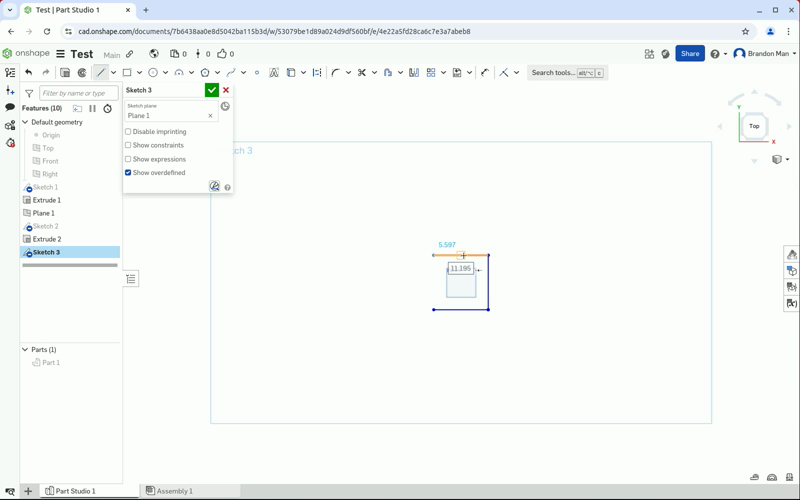
mouse_move(433, 309)
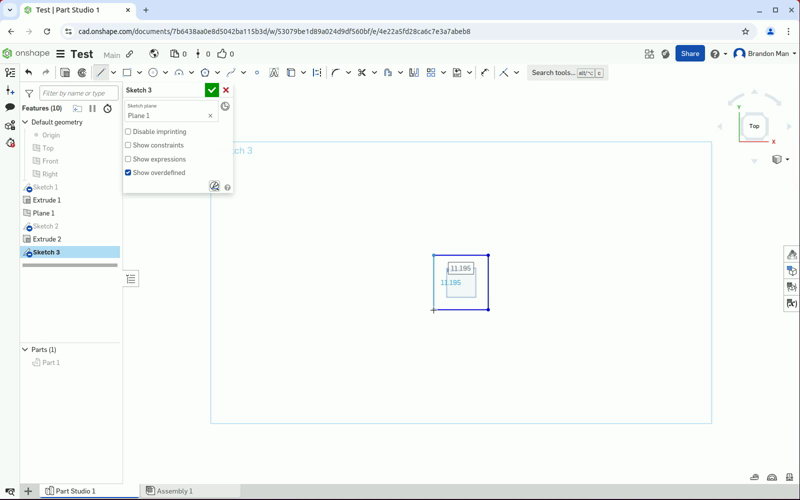
key_up(shift)
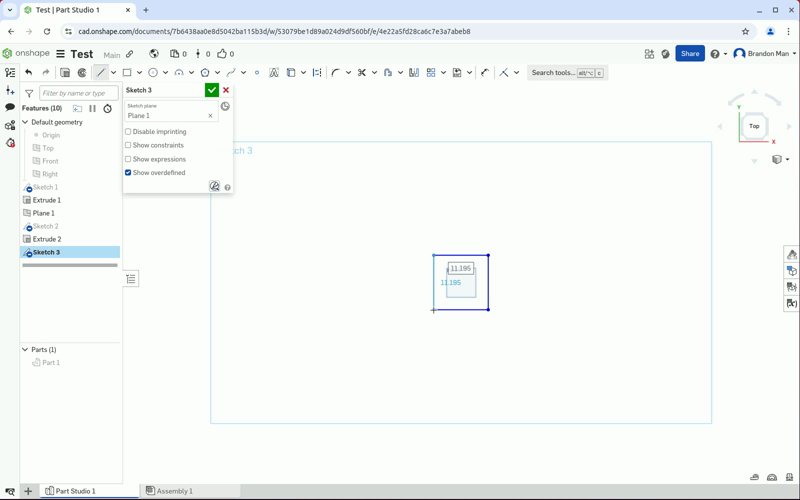
click(433, 309)
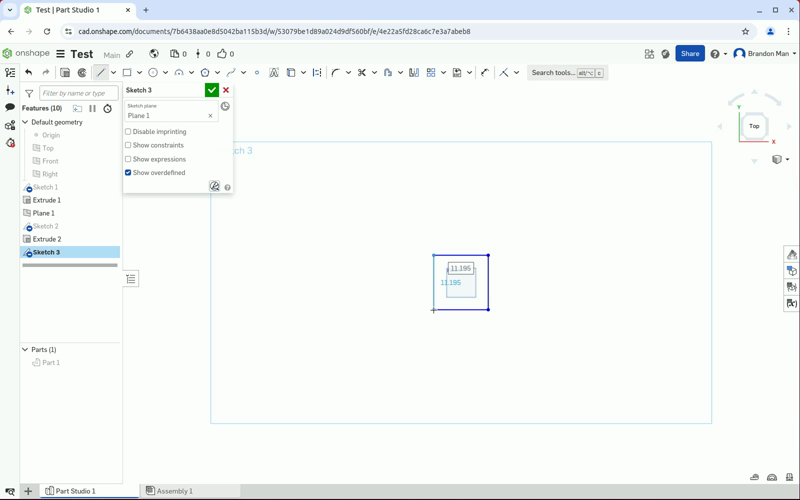
key(esc)
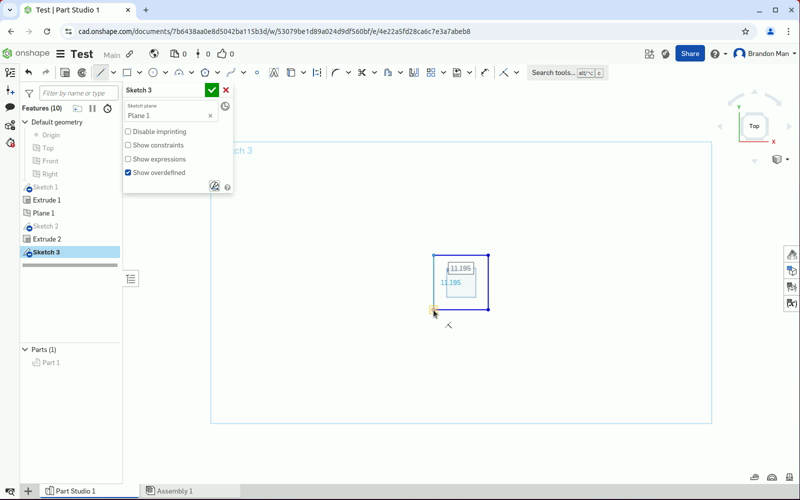
mouse_move(442, 290)
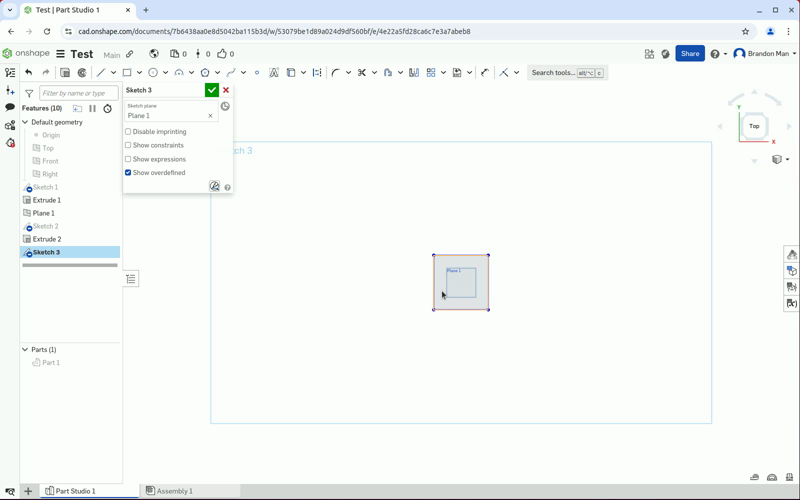
click(442, 290)
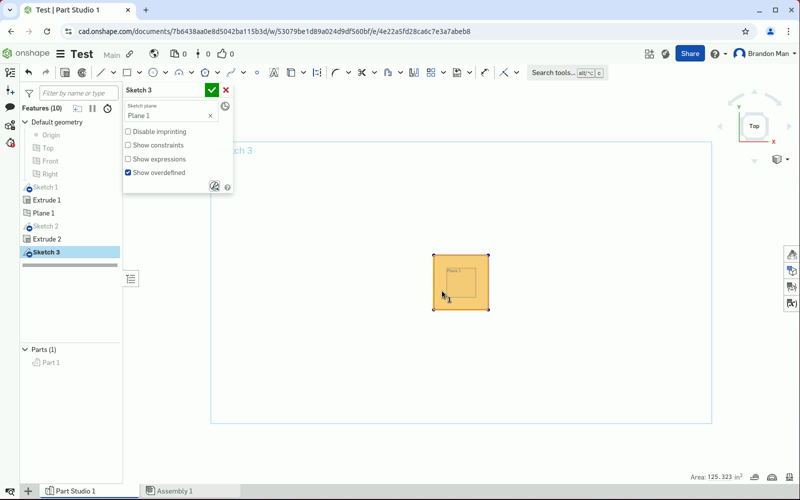
mouse_move(73, 352)
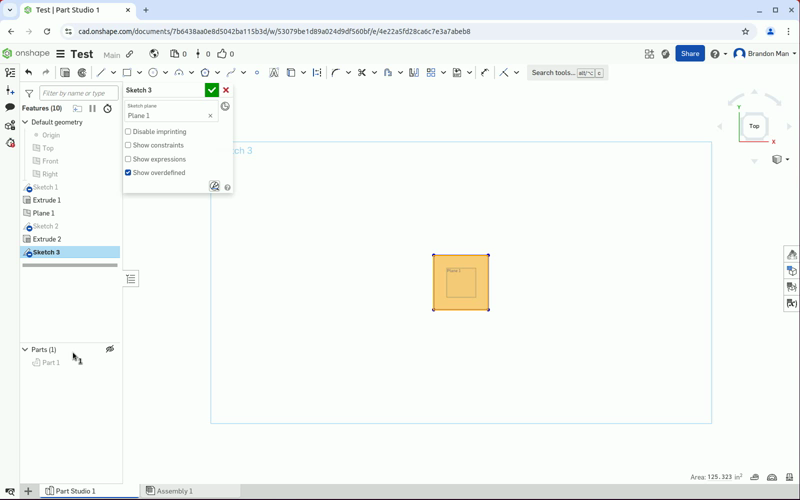
key(shift+y)
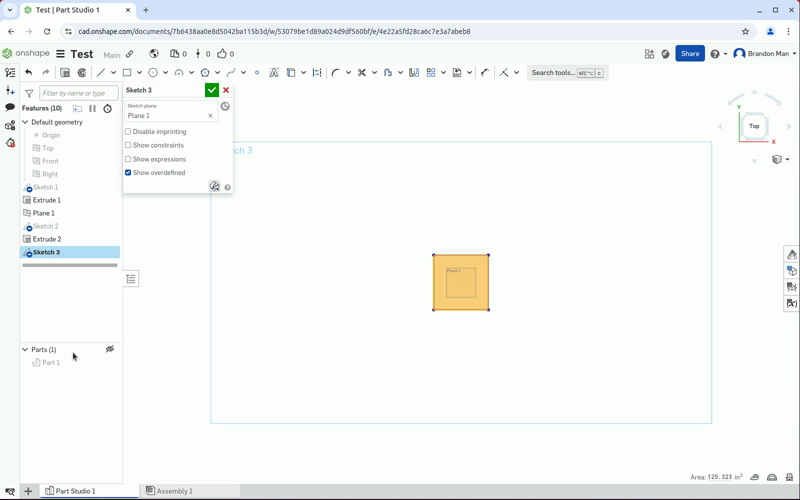
key(shift+e)
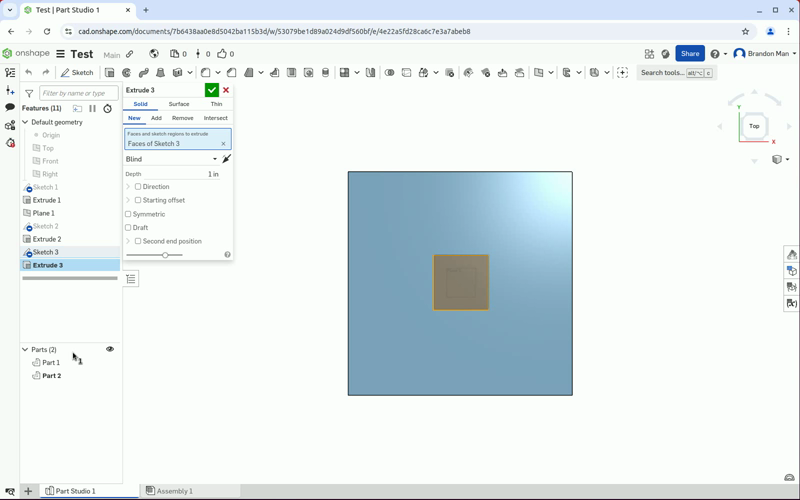
mouse_move(143, 106)
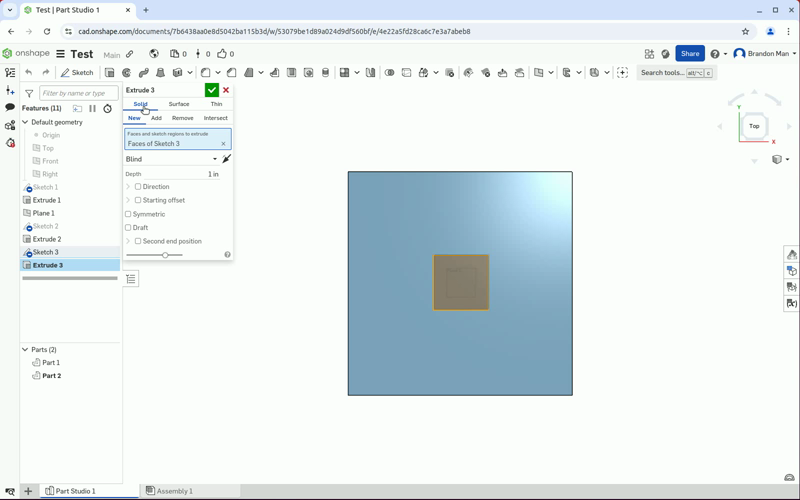
click(143, 106)
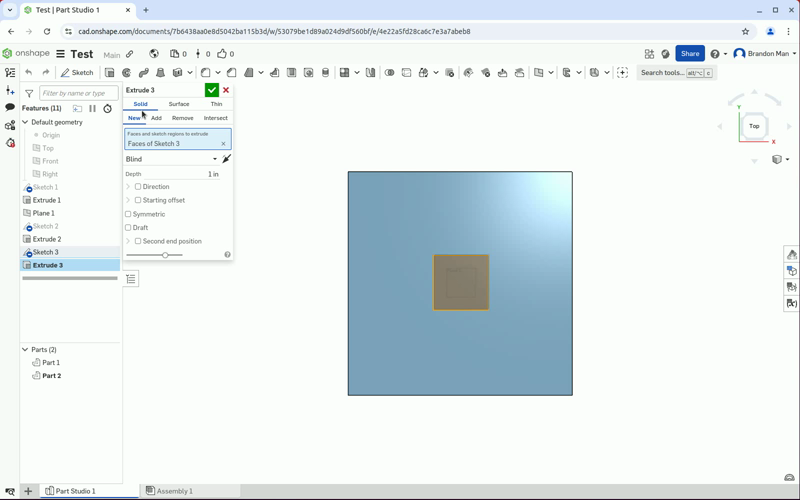
mouse_move(137, 120)
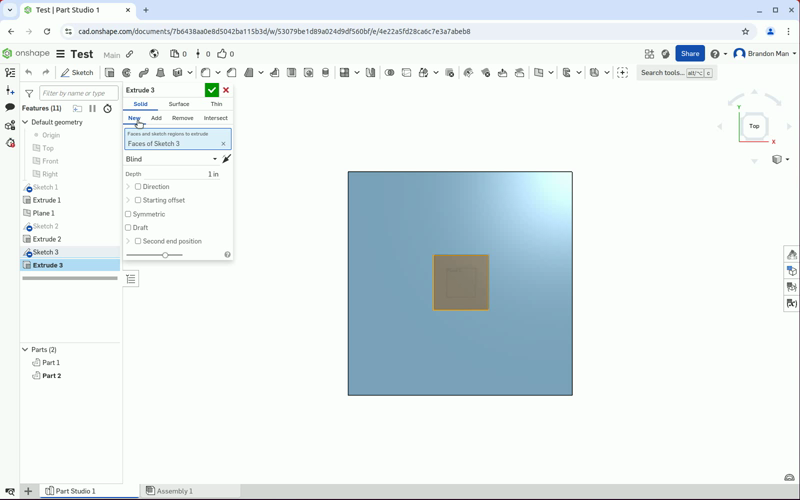
click(137, 120)
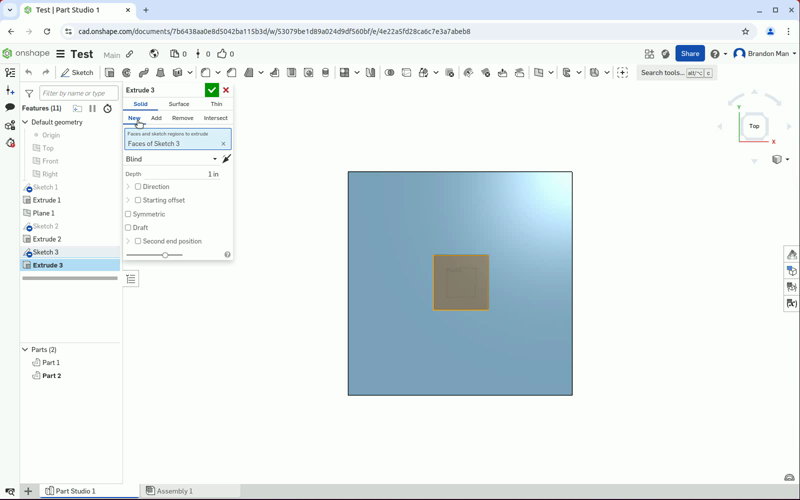
key(tab, 4)
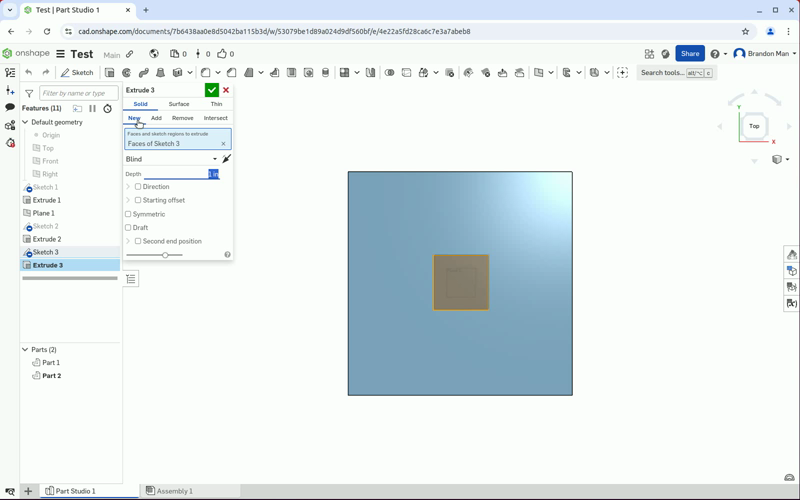
text(-0.481)
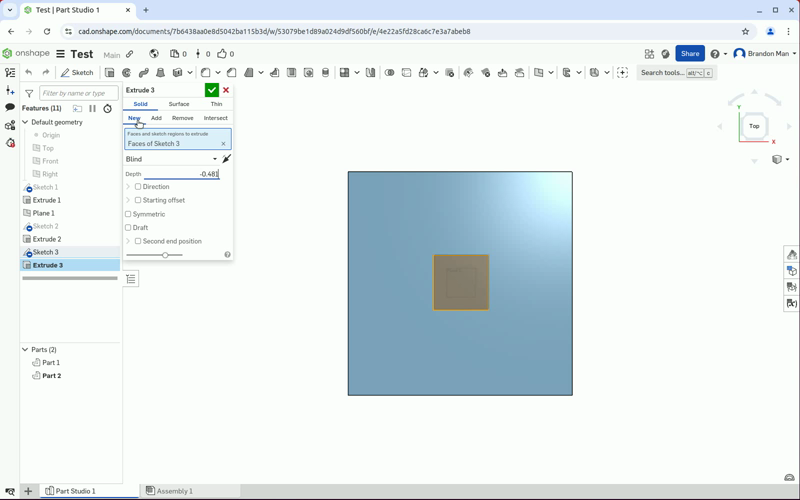
key(tab, 3)
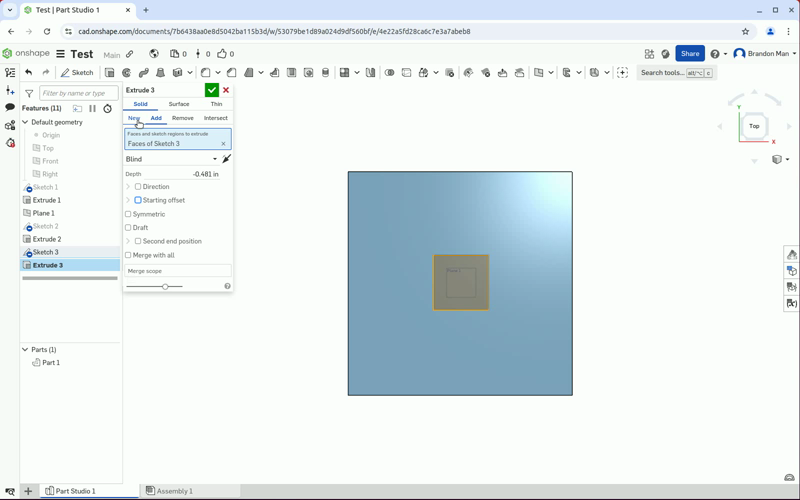
key(tab, 2)
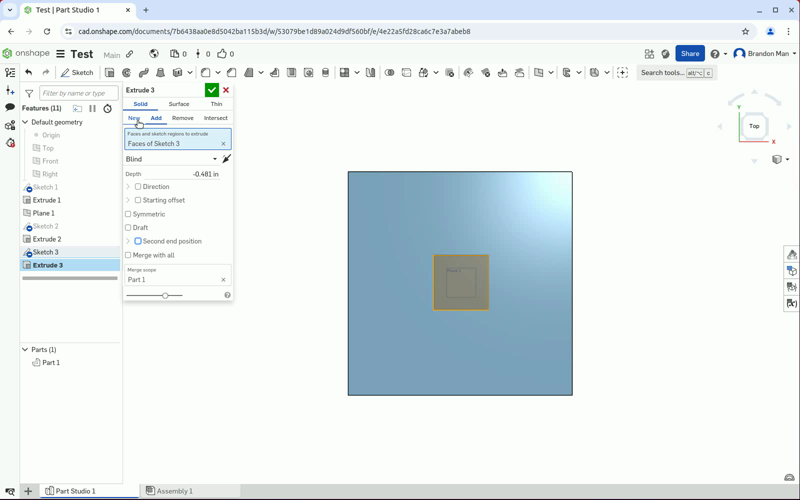
key(space)
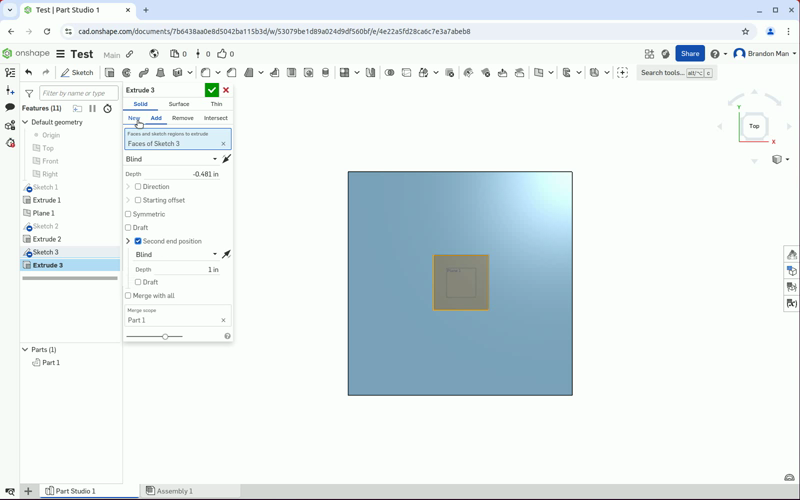
key(tab, 3)
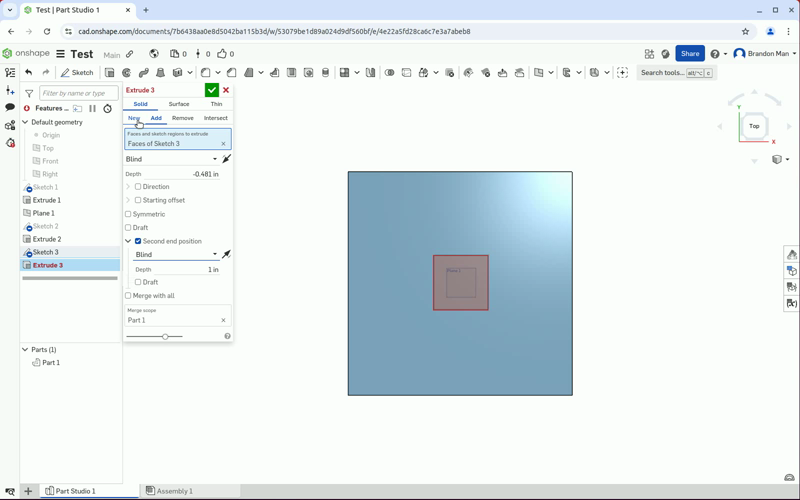
text(-0.241)
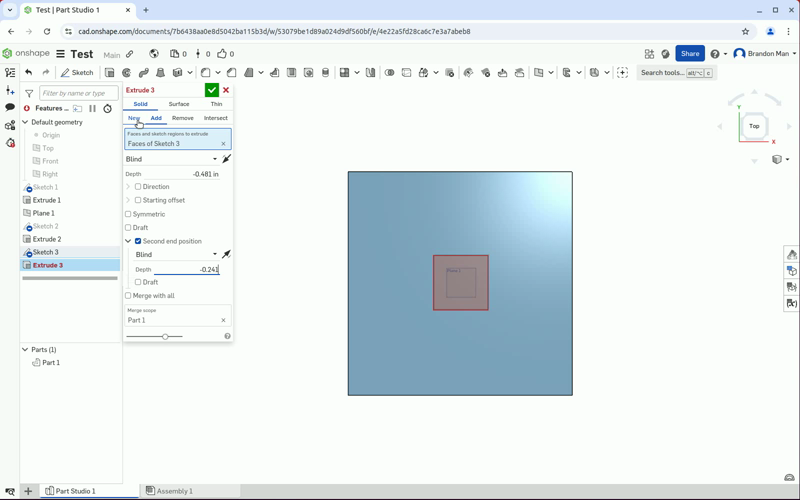
key(enter)
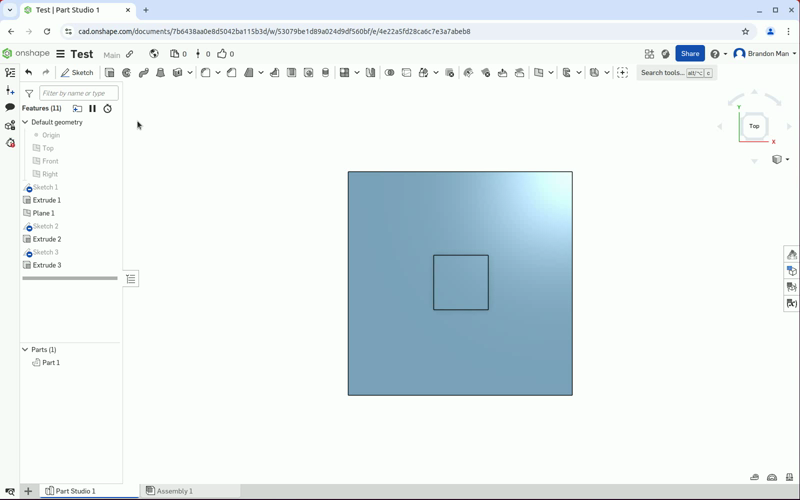
key(shift+h)
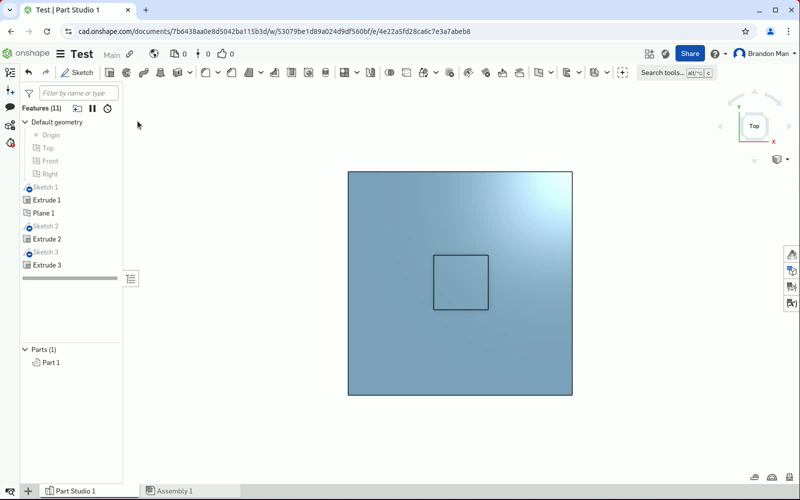
key(shift+h)
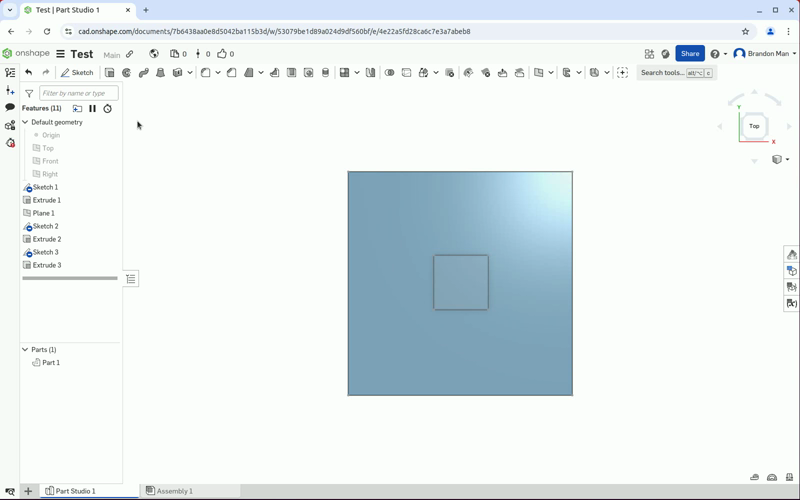
key(shift+7)
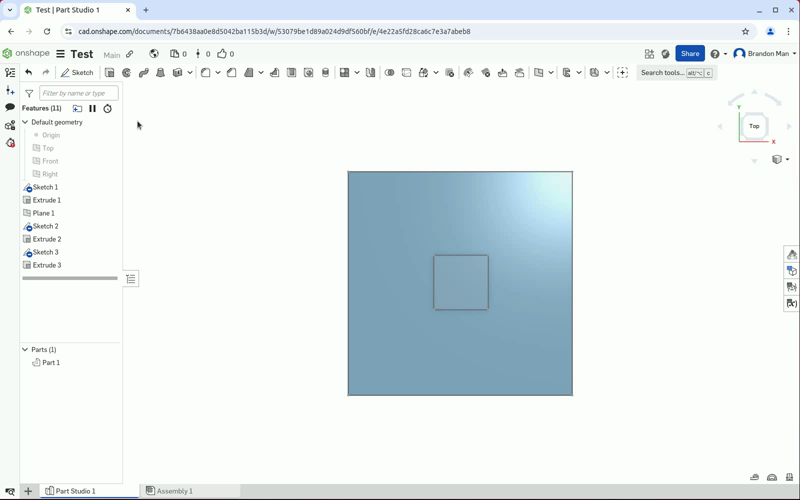
key(up, 3)
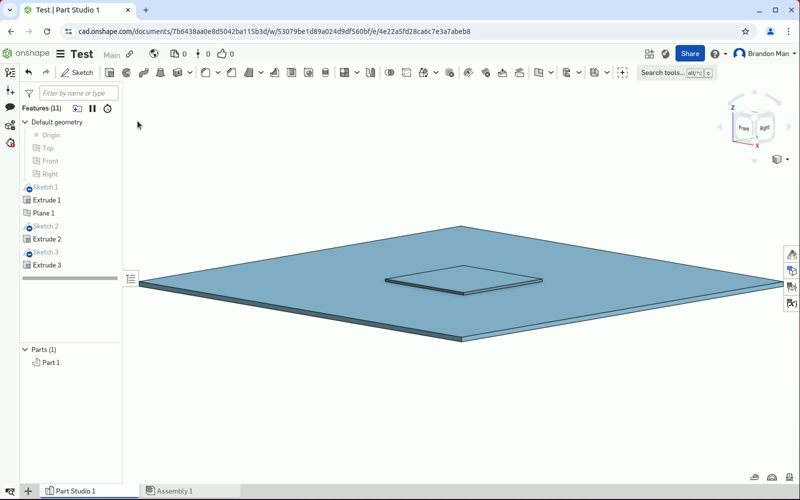
key(left, 3)
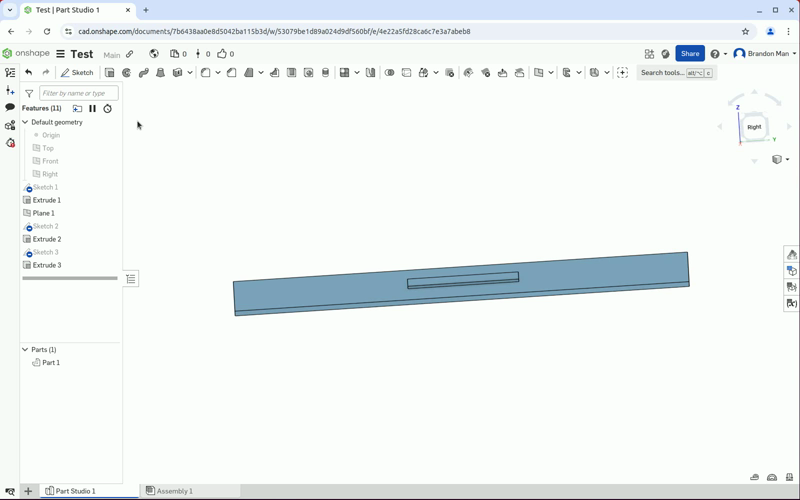
key(right, 3)
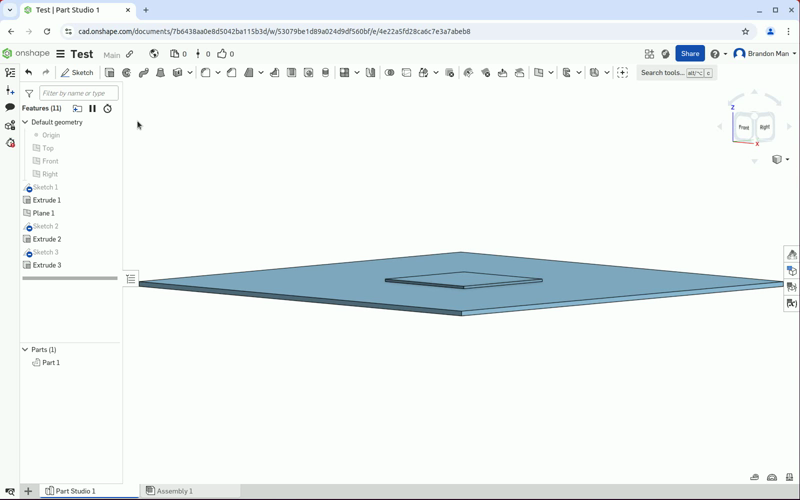
key(down, 3)
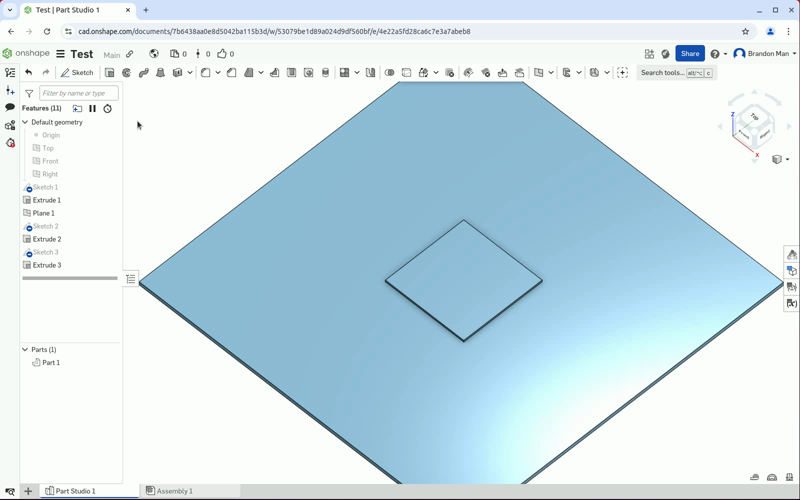
mouse_move(73, 189)
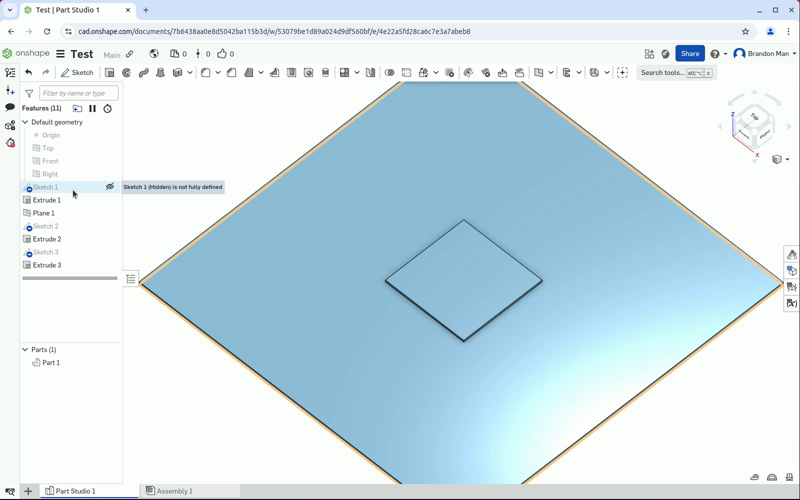
click(73, 189)